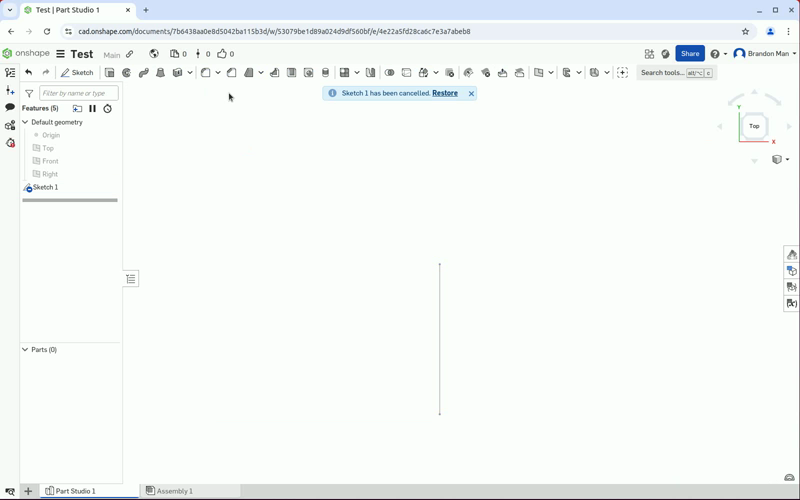
key(shift+h)
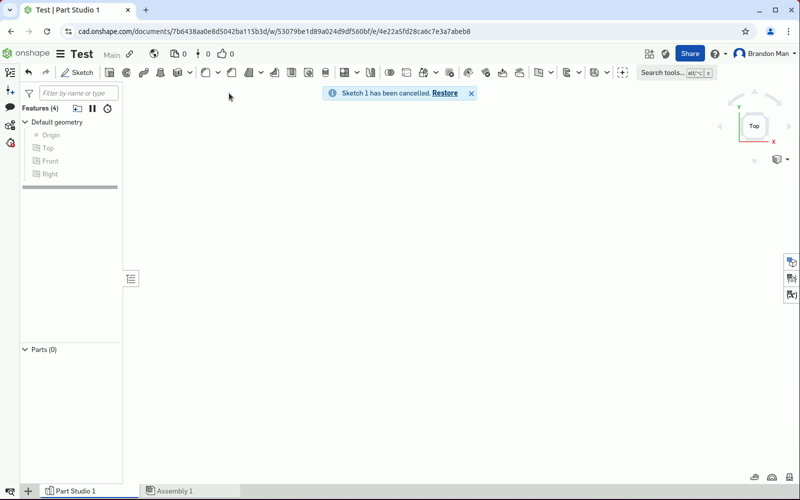
mouse_move(73, 352)
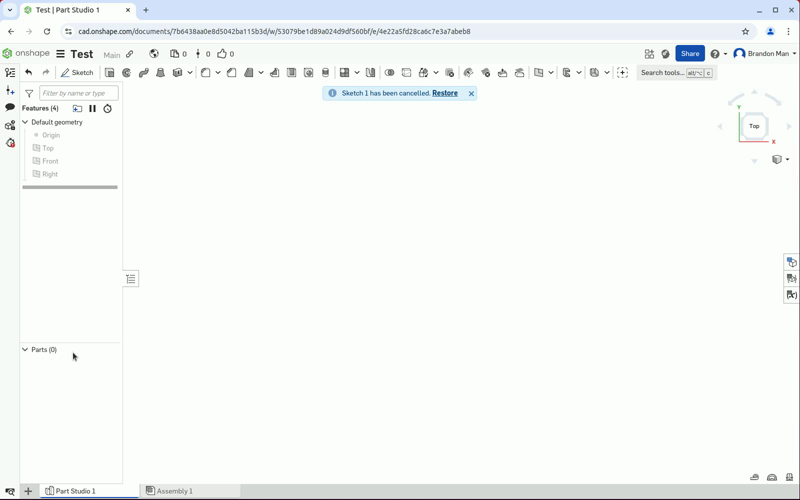
key(y)
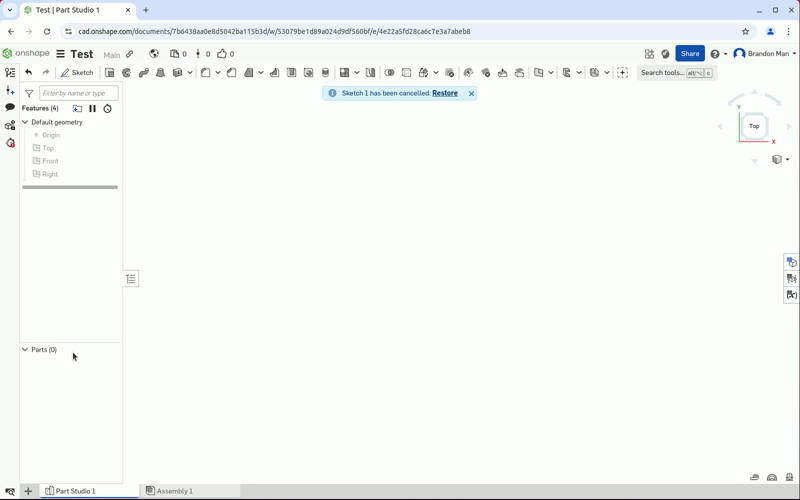
key(shift+p)
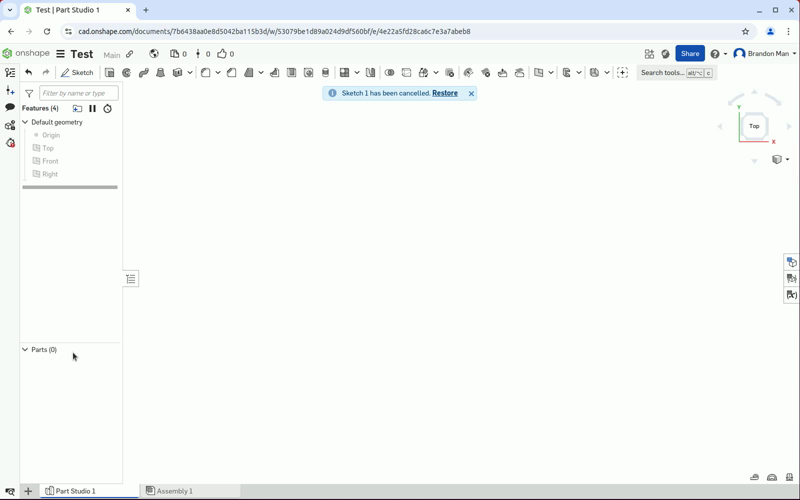
key(space)
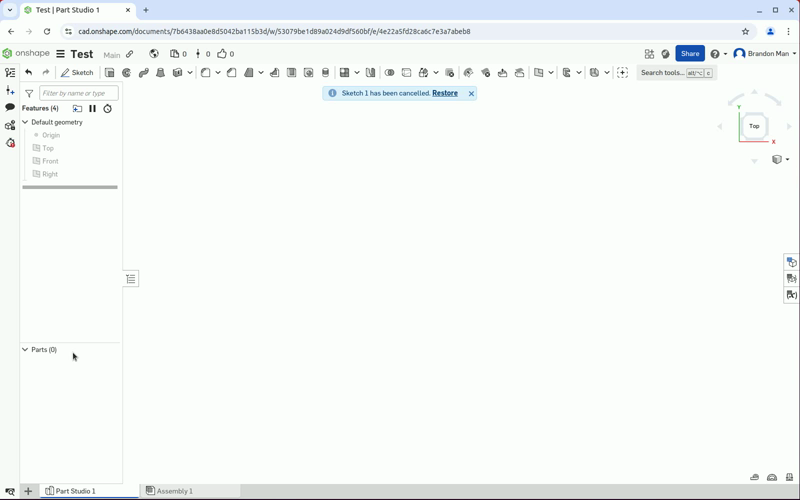
key_down(shift)
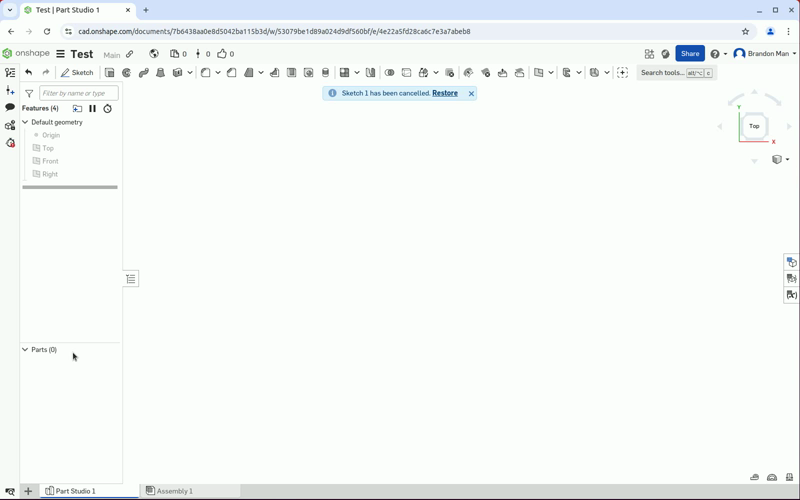
key(up)
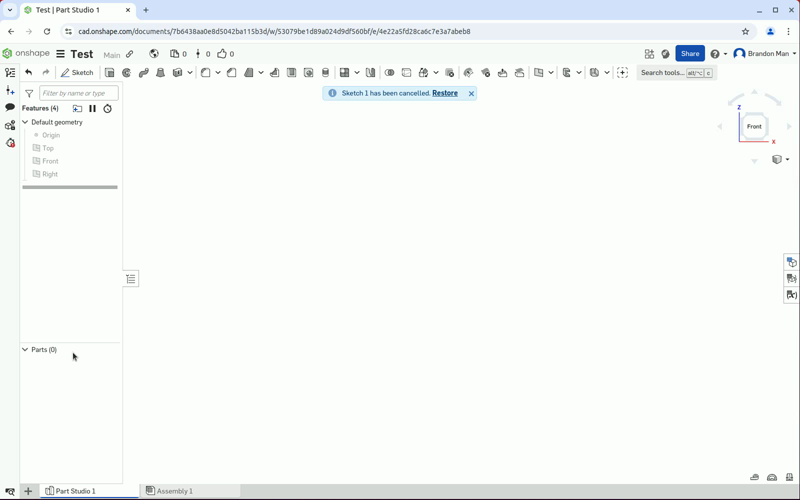
key_up(shift)
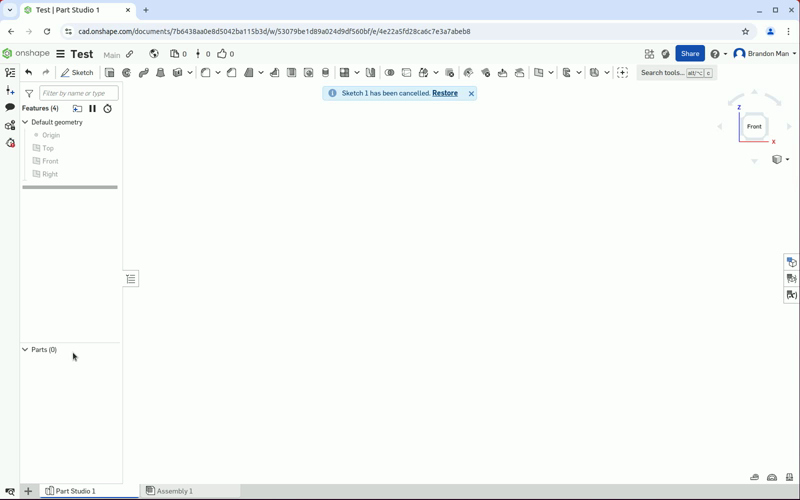
mouse_move(73, 352)
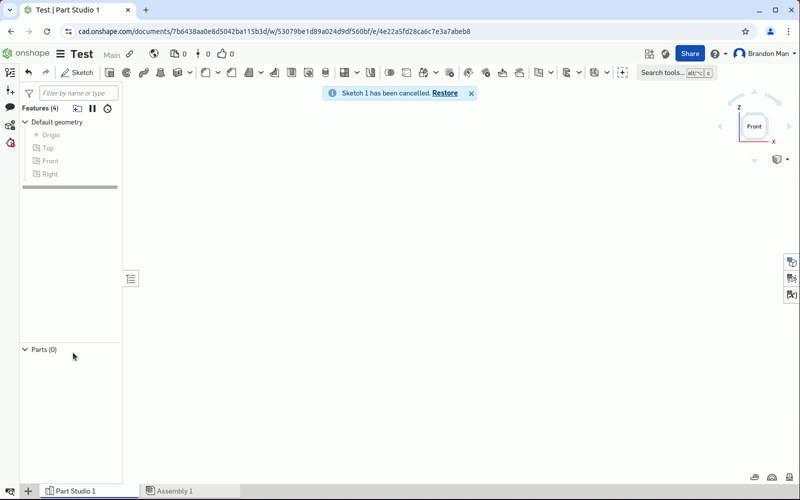
key(shift+y)
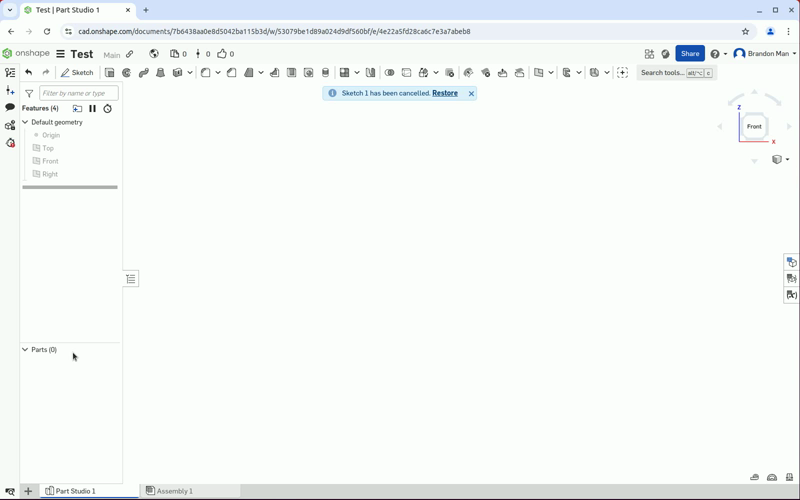
key(shift+s)
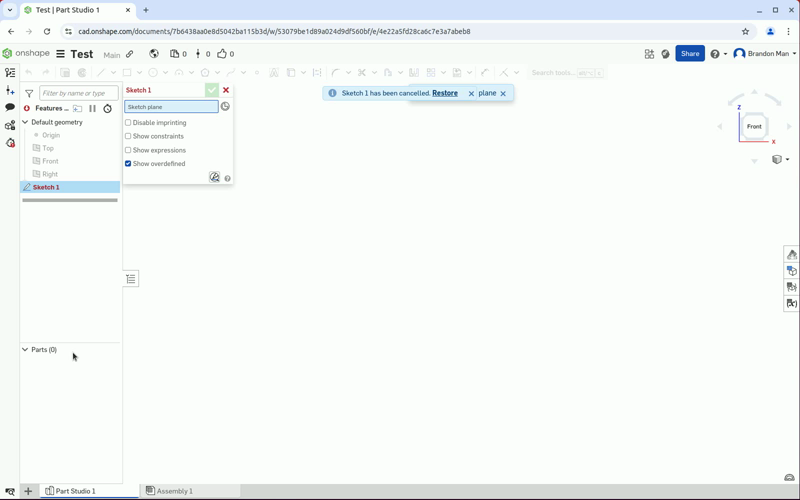
mouse_move(73, 163)
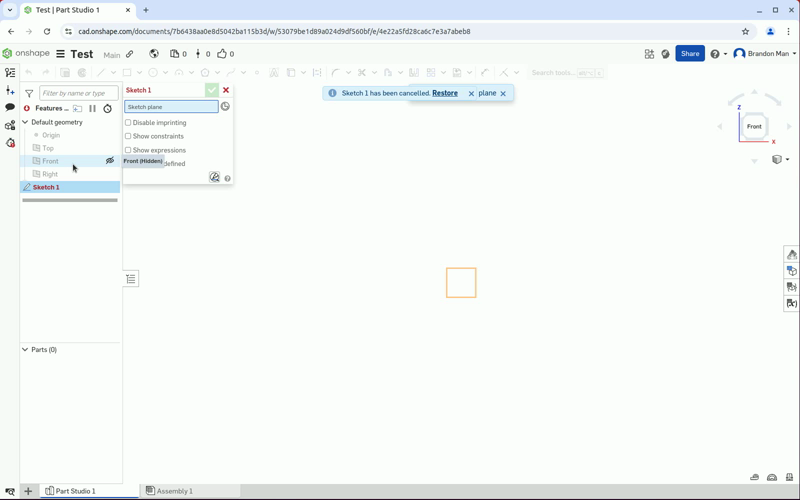
click(73, 163)
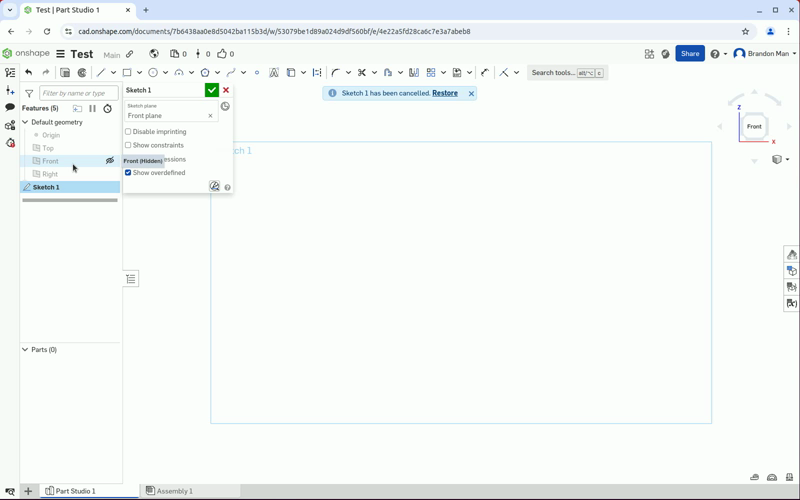
mouse_move(73, 352)
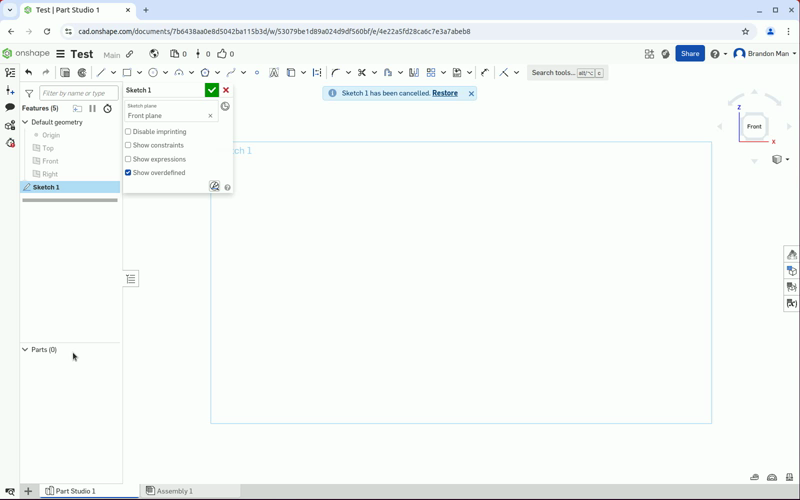
key(y)
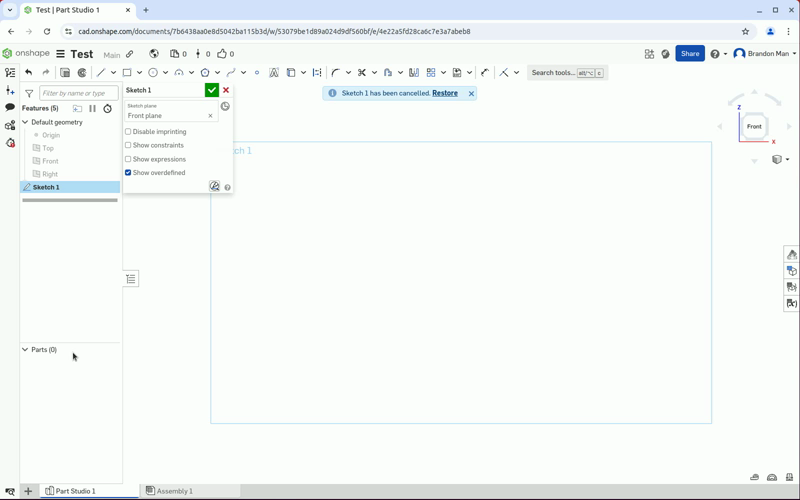
key(l)
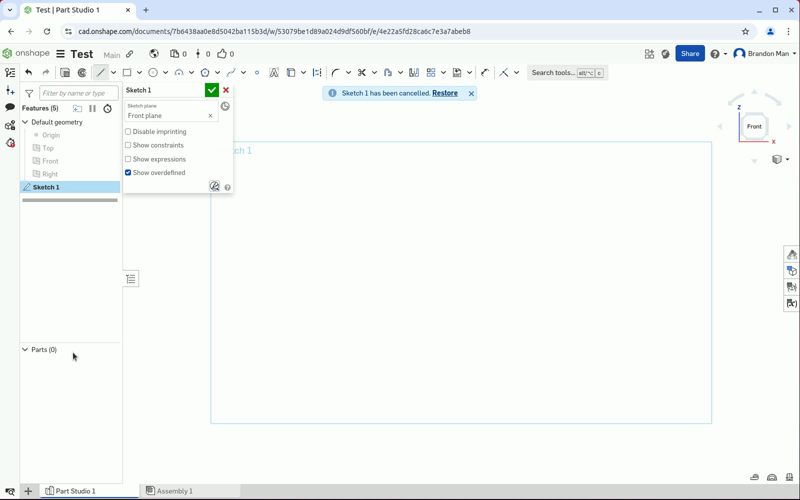
key_down(shift)
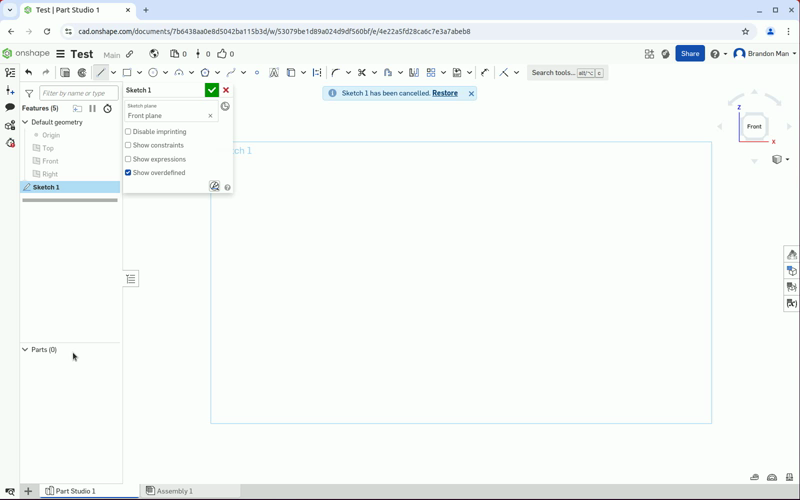
mouse_move(371, 390)
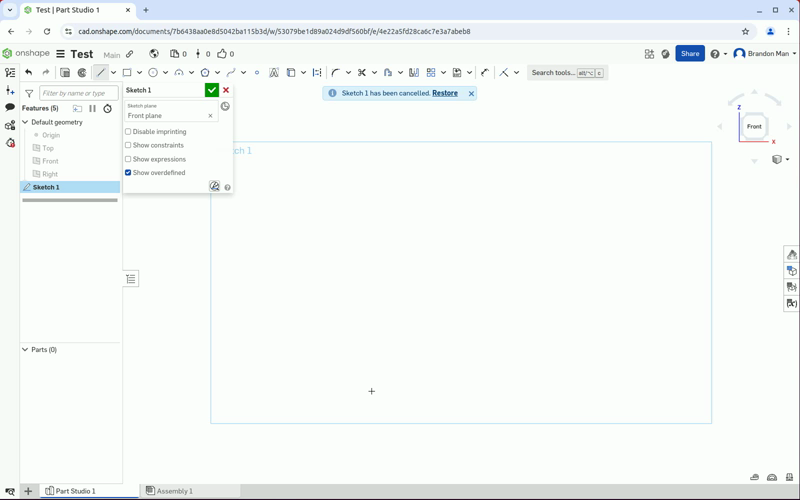
click(371, 390)
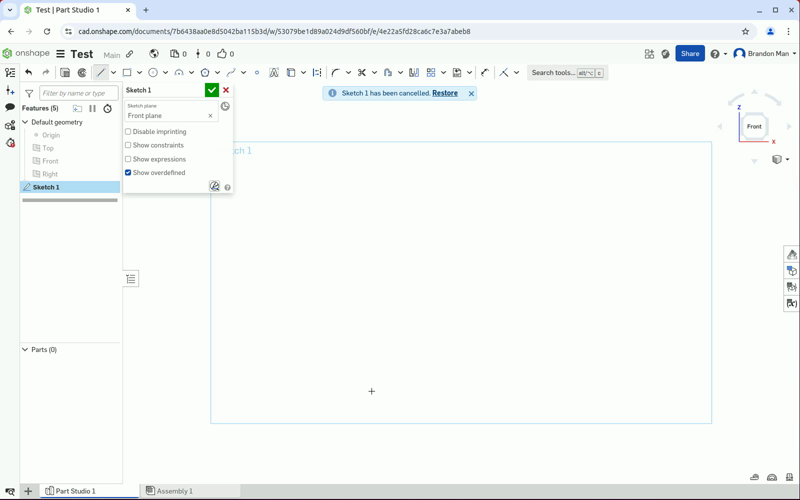
key_up(shift)
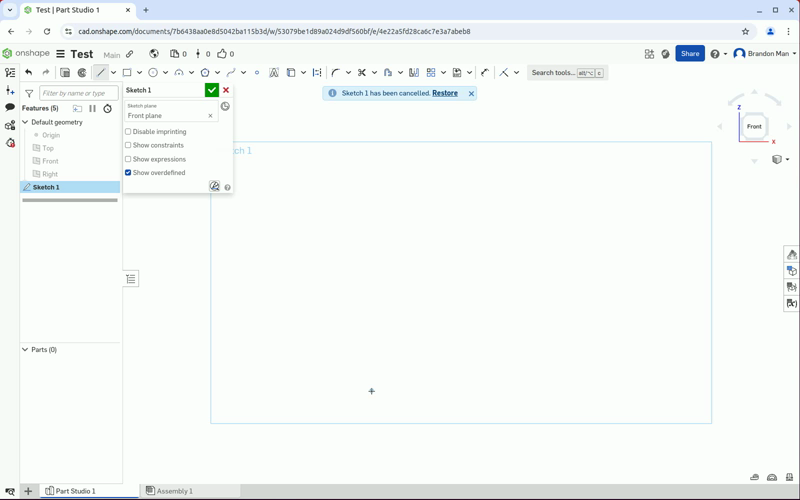
key_down(shift)
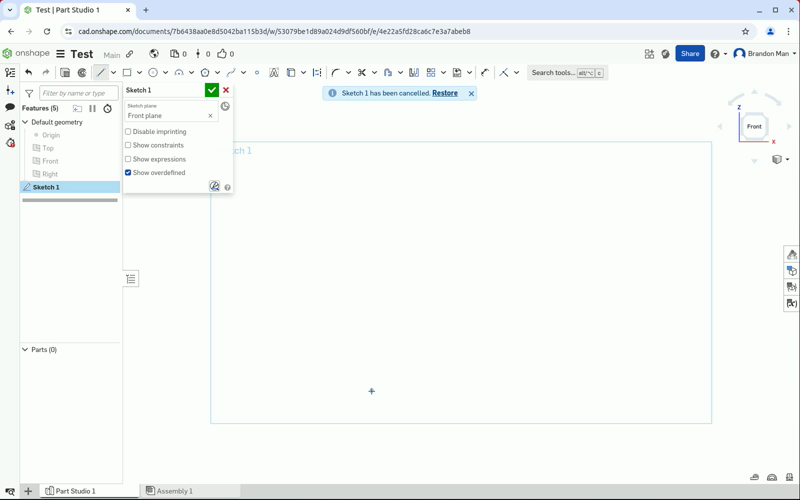
mouse_move(549, 390)
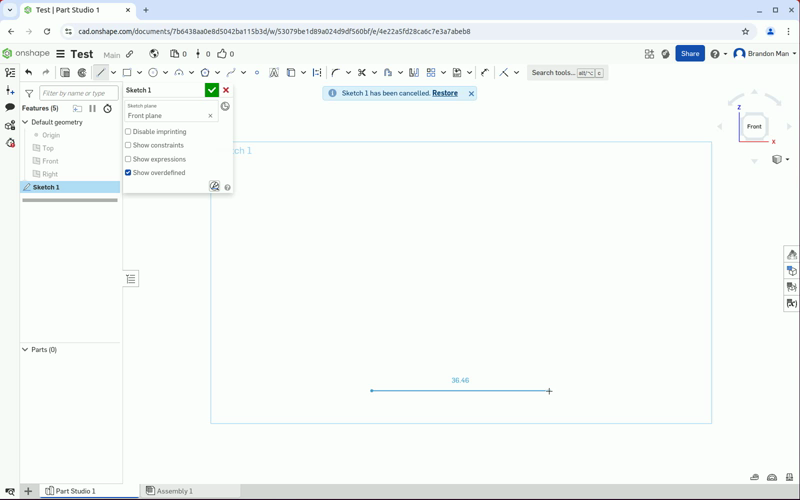
click(549, 390)
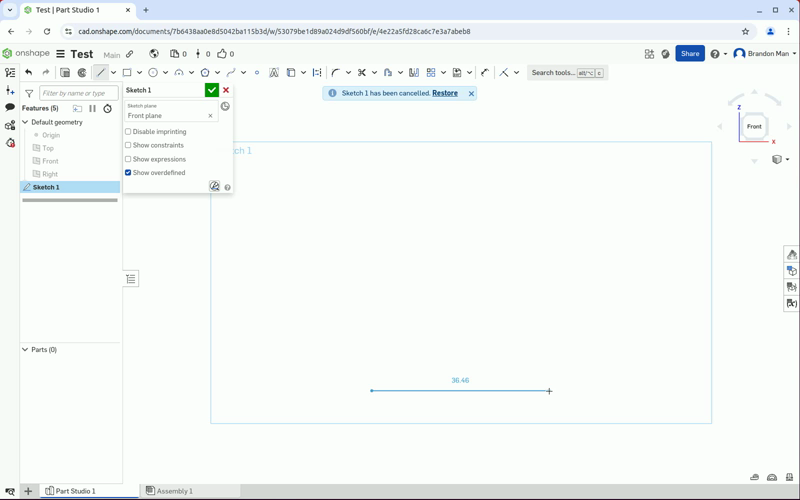
key_up(shift)
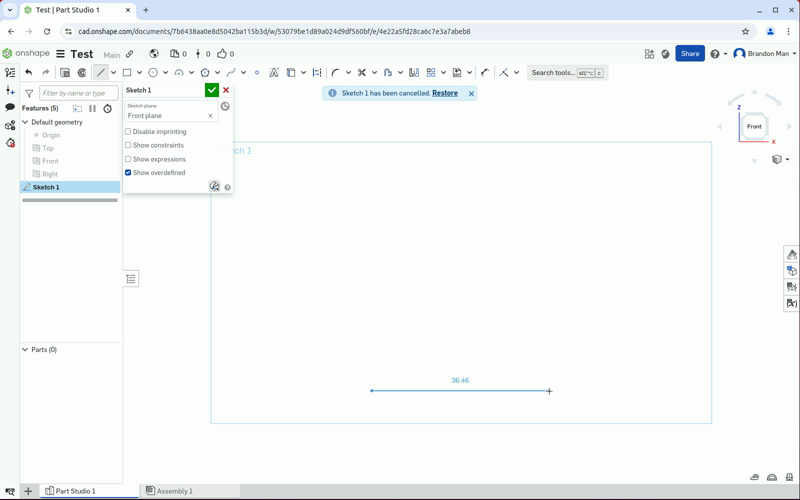
key_down(shift)
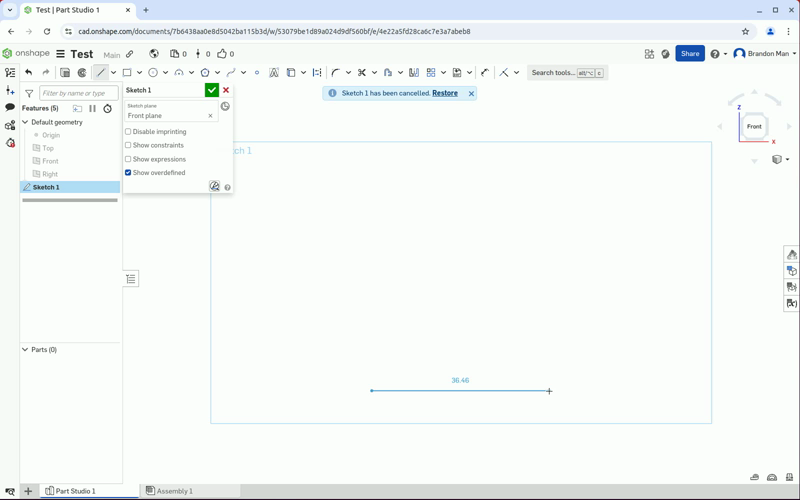
mouse_move(579, 390)
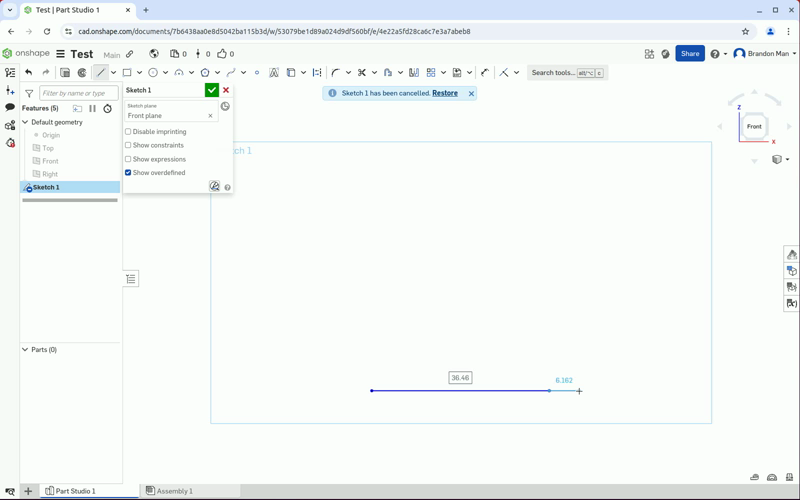
mouse_move(530, 349)
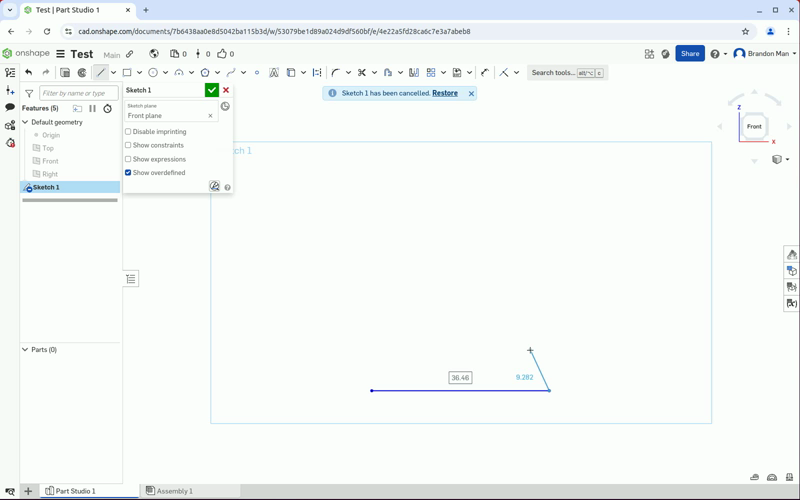
click(530, 349)
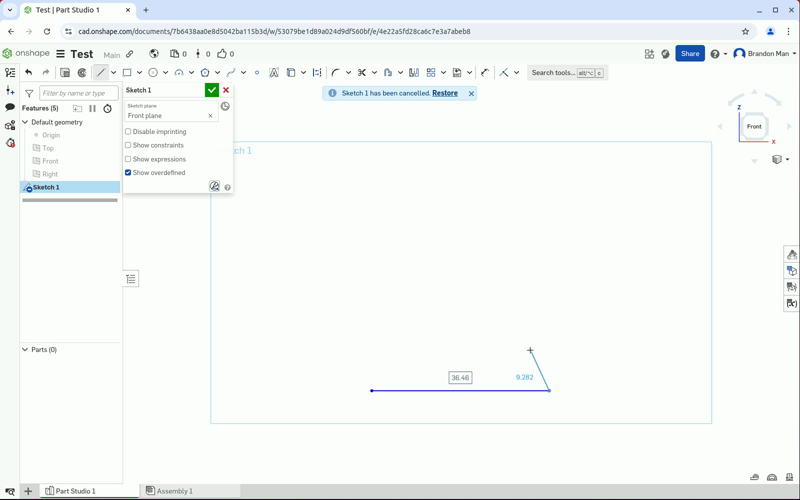
key_up(shift)
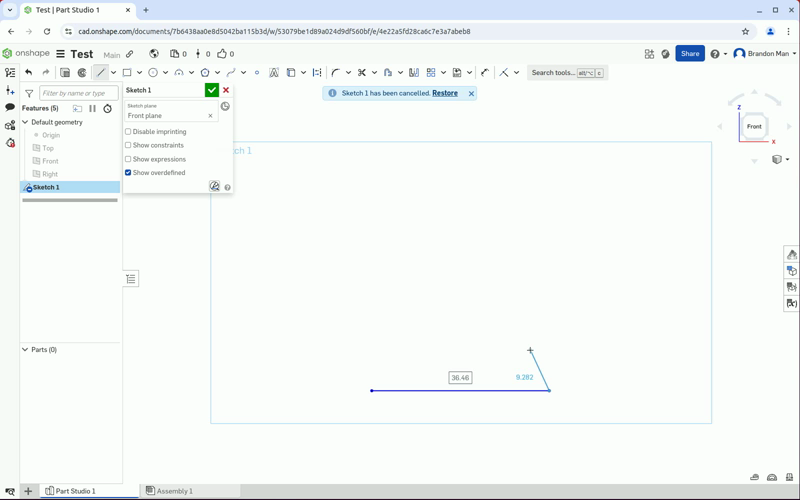
key_down(shift)
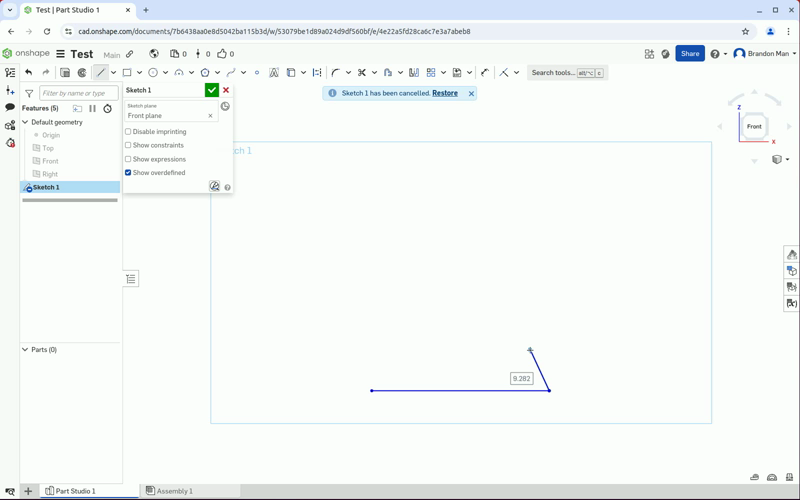
mouse_move(390, 349)
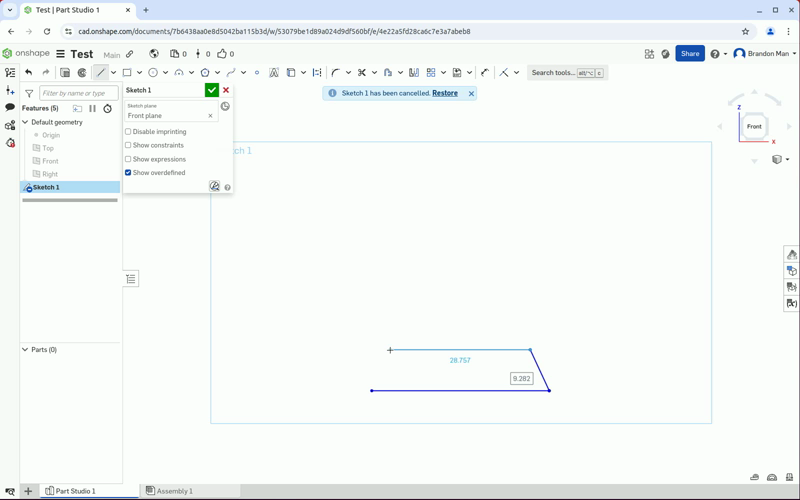
click(390, 349)
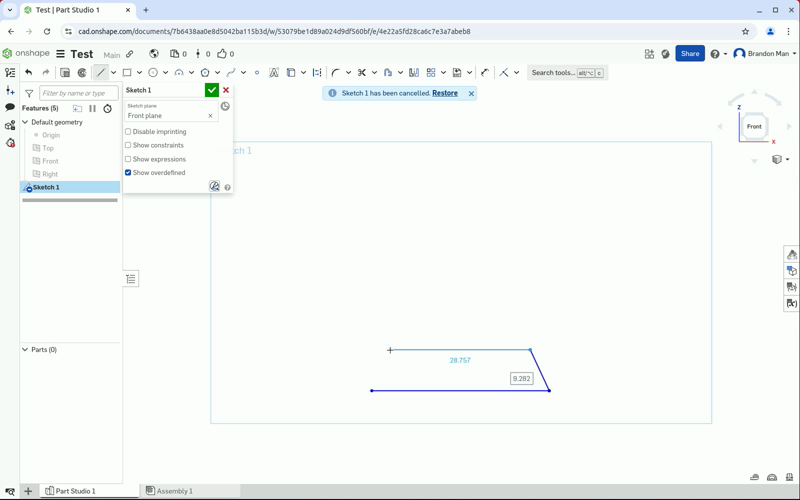
key_up(shift)
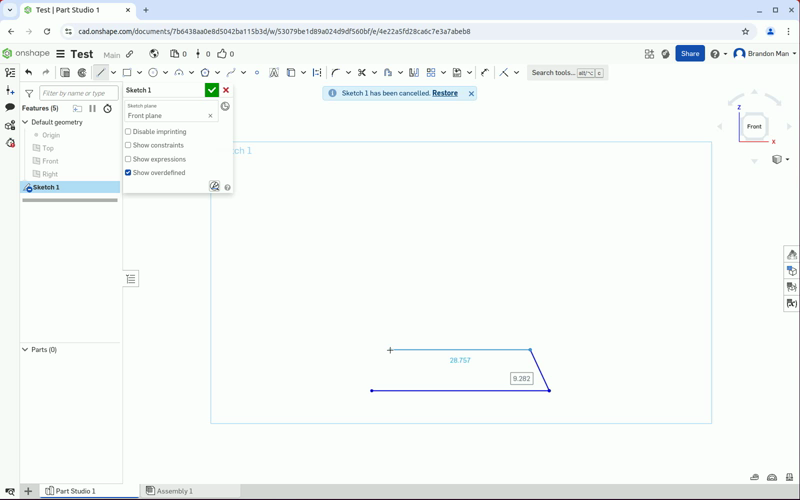
mouse_move(420, 349)
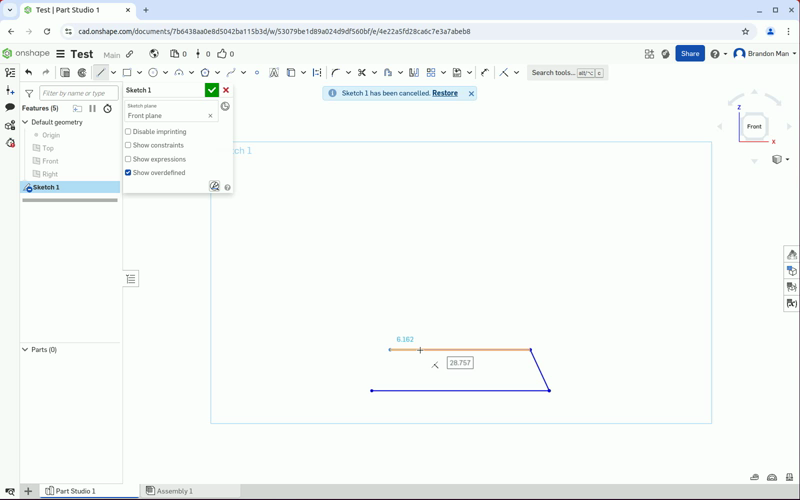
key_down(shift)
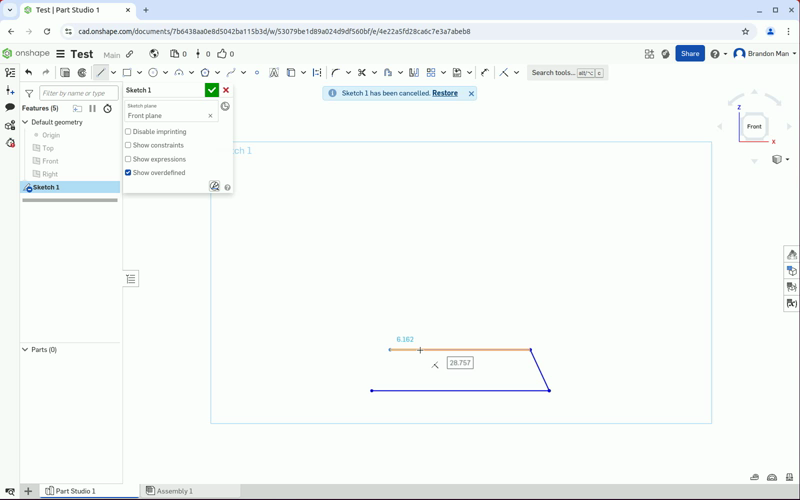
mouse_move(371, 390)
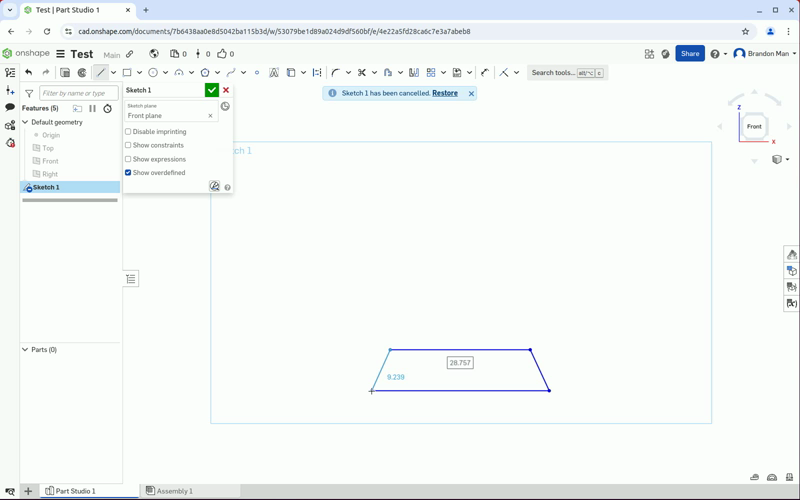
key_up(shift)
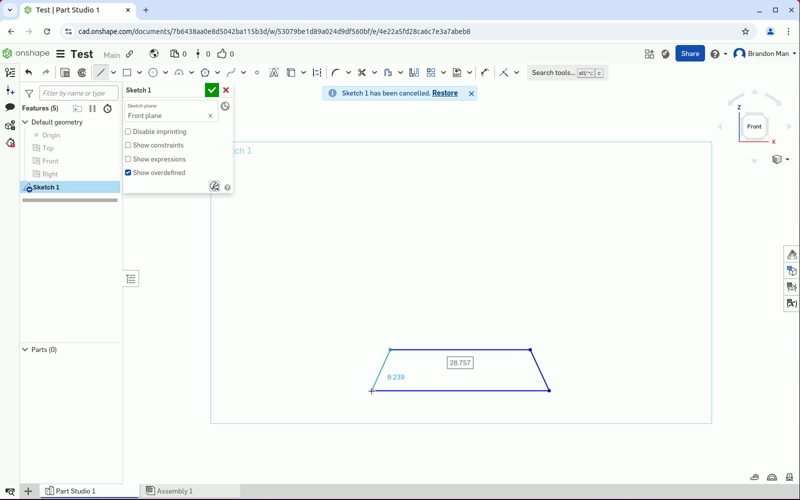
click(371, 390)
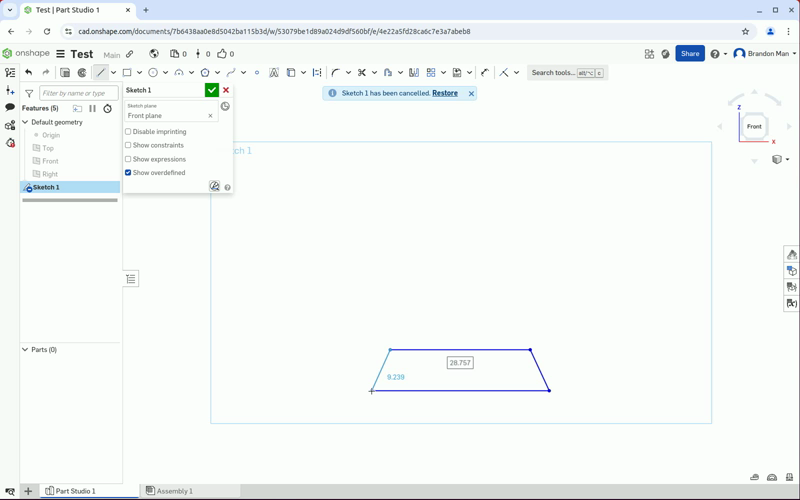
key(esc)
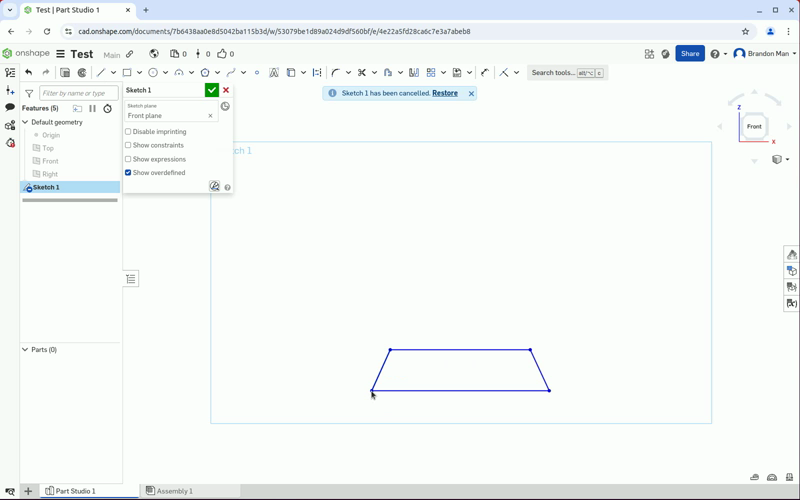
mouse_move(413, 366)
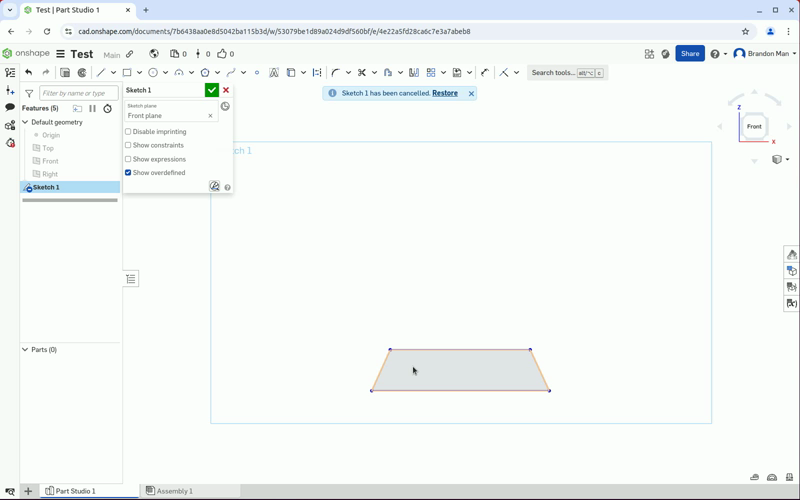
click(413, 366)
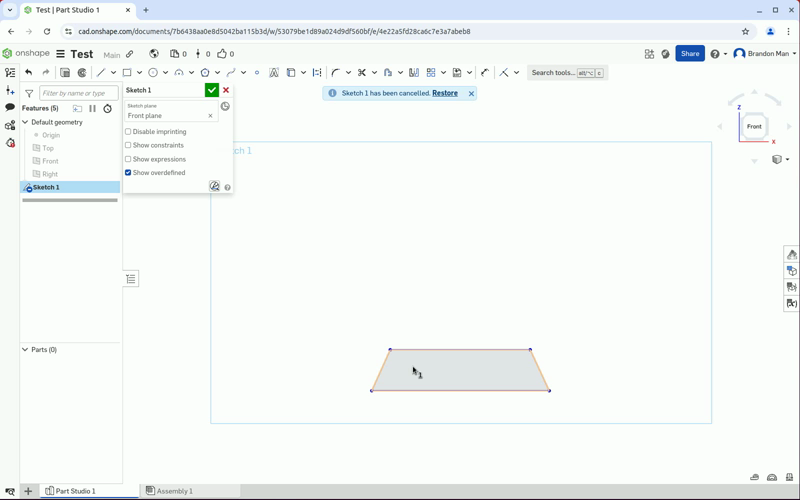
mouse_move(73, 352)
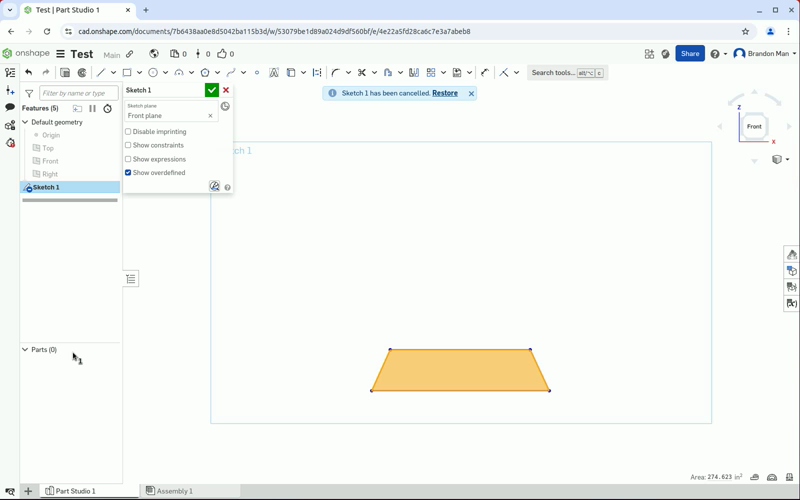
key(shift+y)
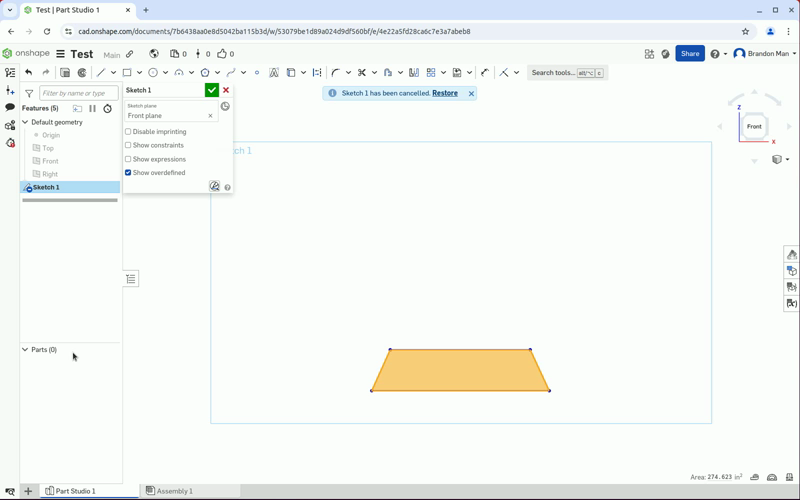
key(shift+e)
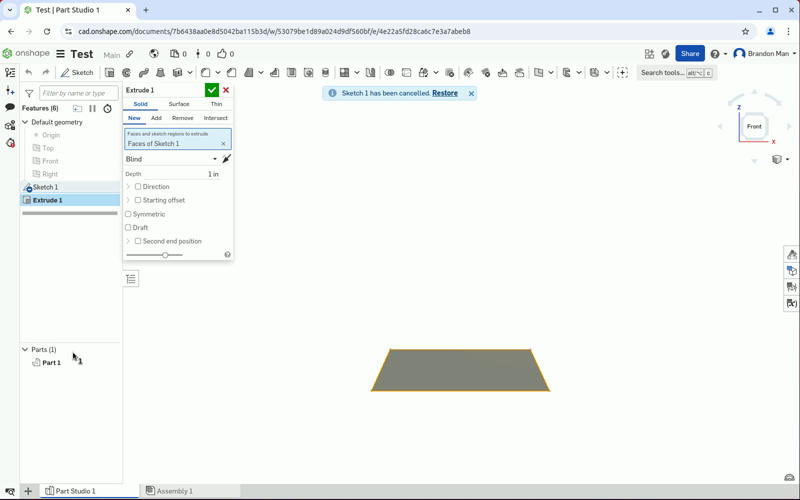
mouse_move(143, 106)
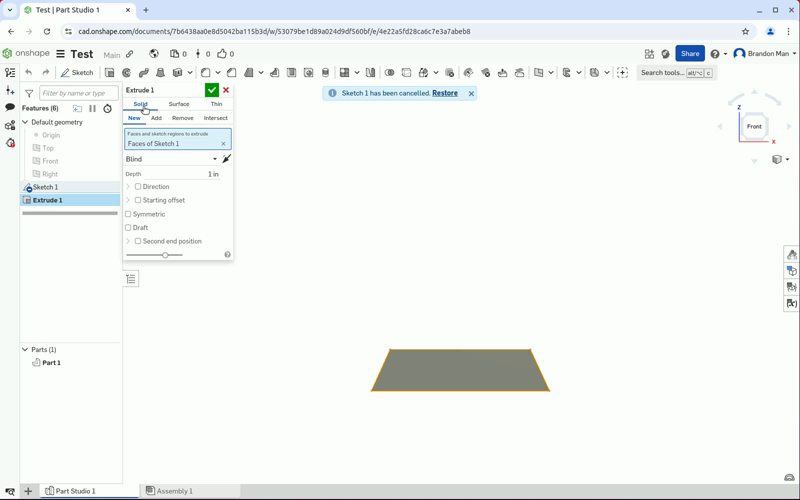
click(143, 106)
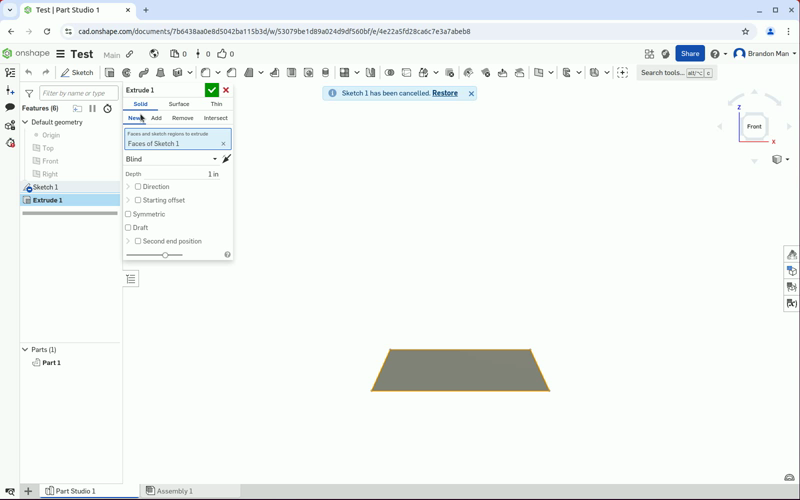
mouse_move(137, 120)
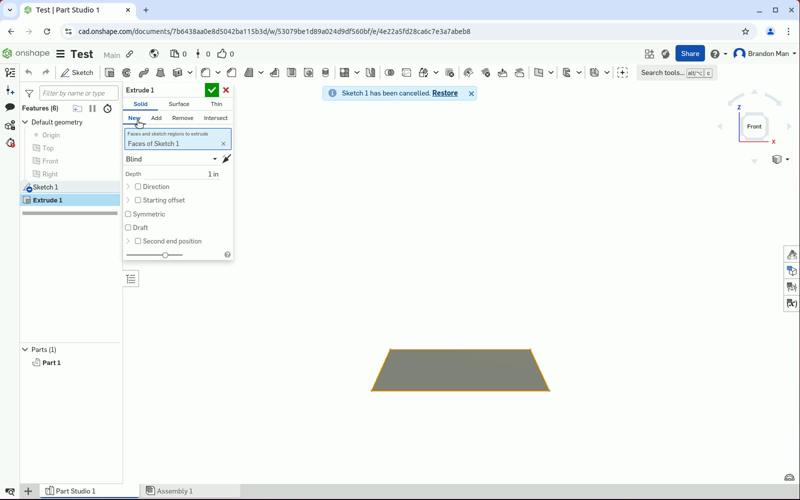
click(137, 120)
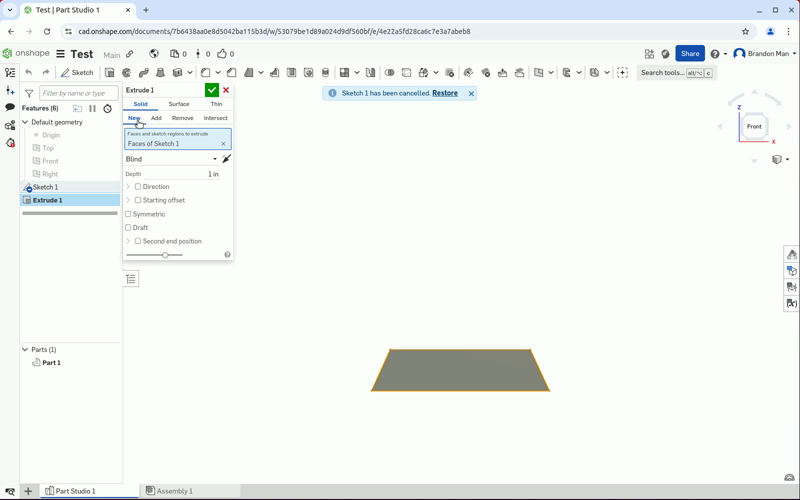
key(tab, 4)
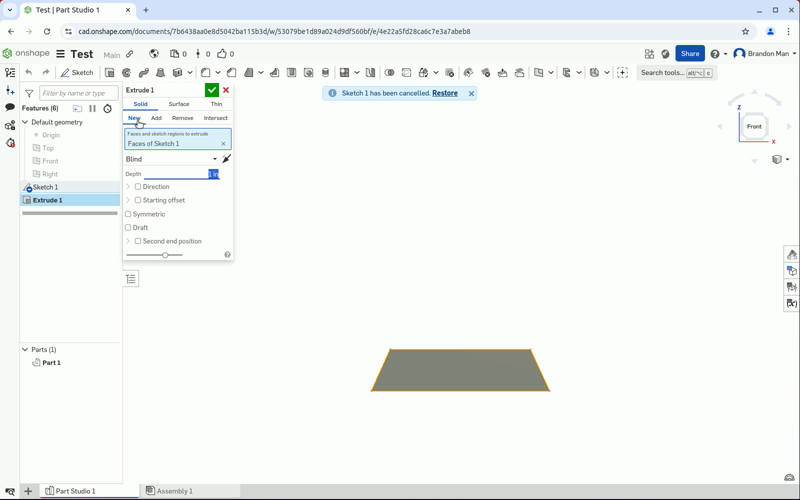
text(12.276)
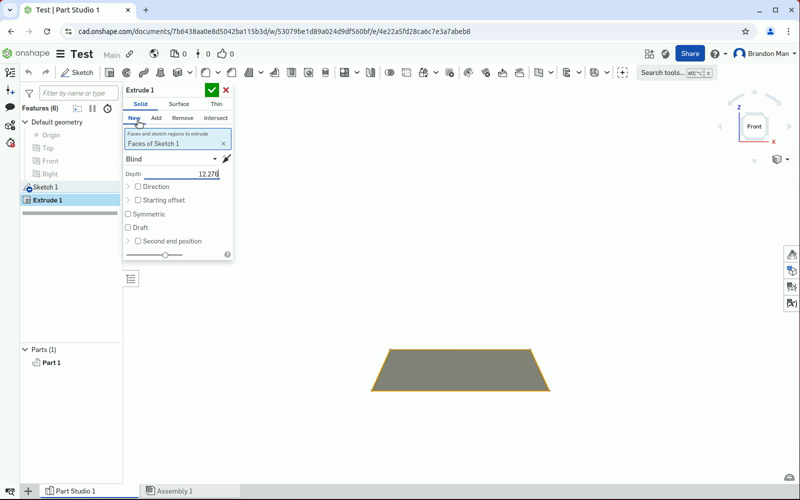
key(enter)
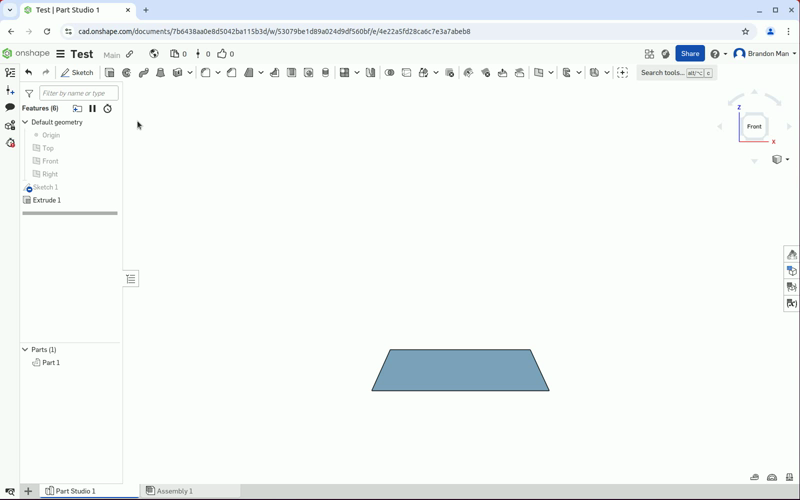
key(shift+h)
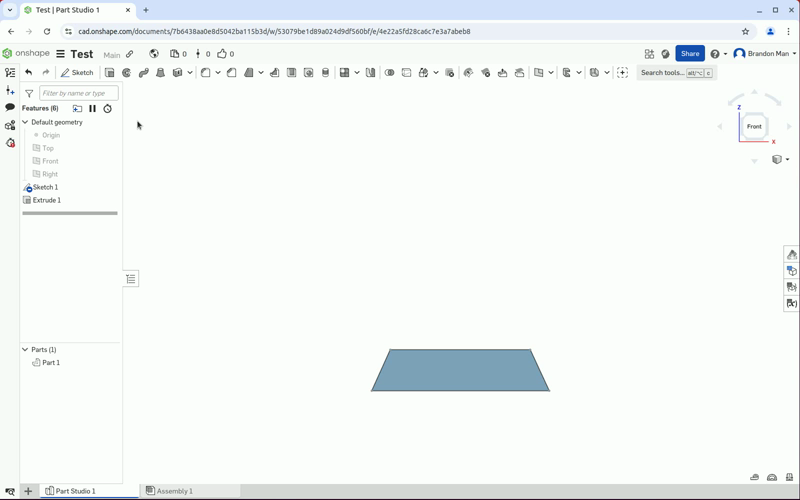
key(shift+h)
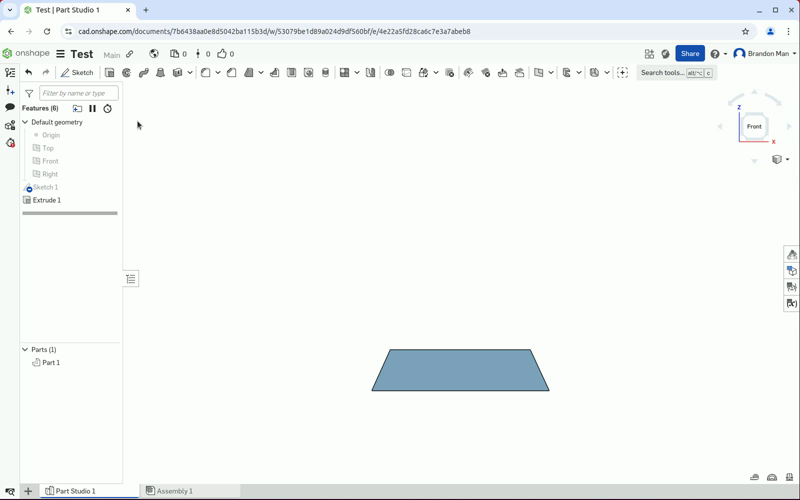
mouse_move(73, 189)
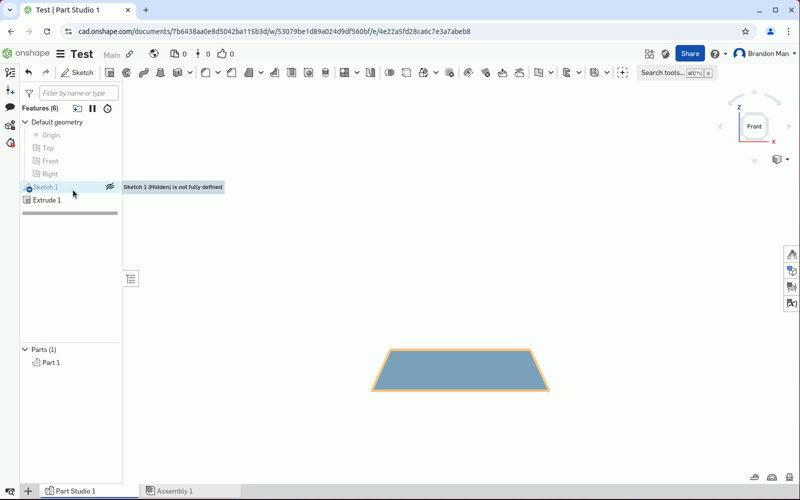
click(73, 189)
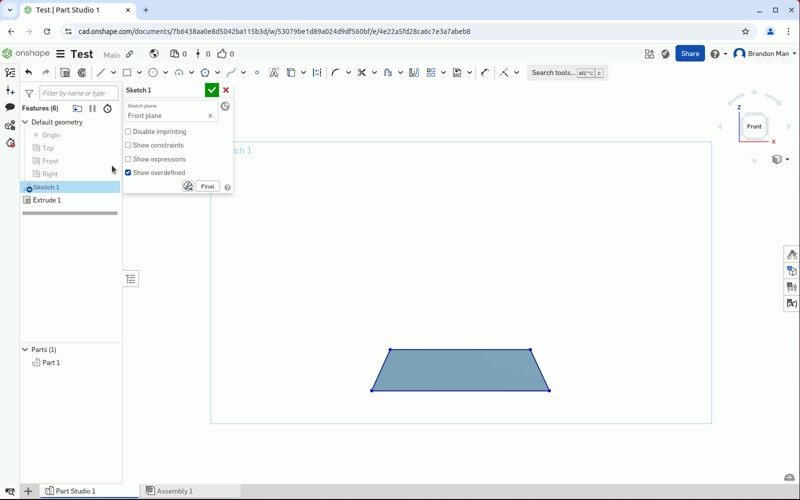
mouse_move(229, 92)
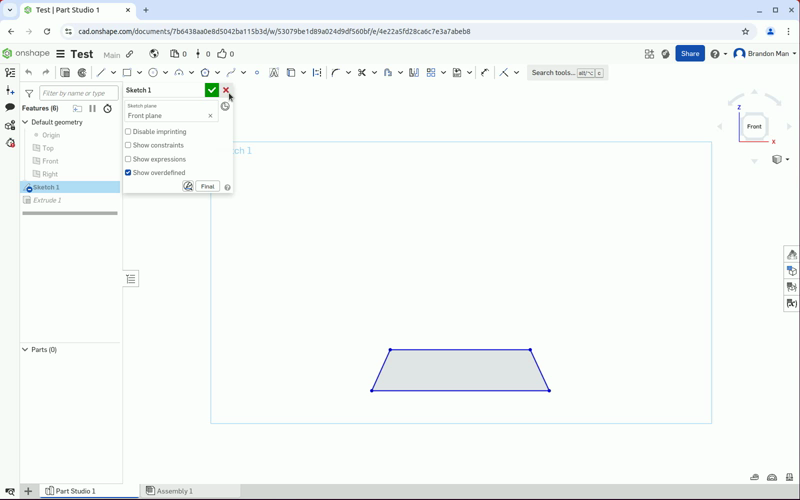
click(229, 92)
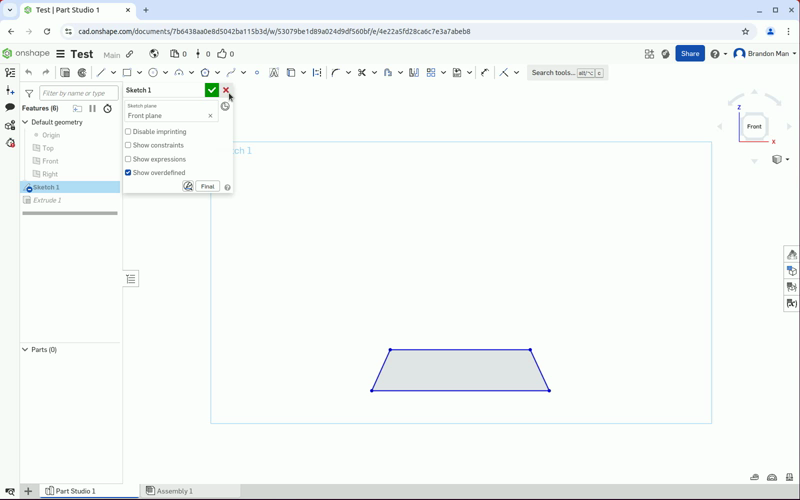
key(shift+s)
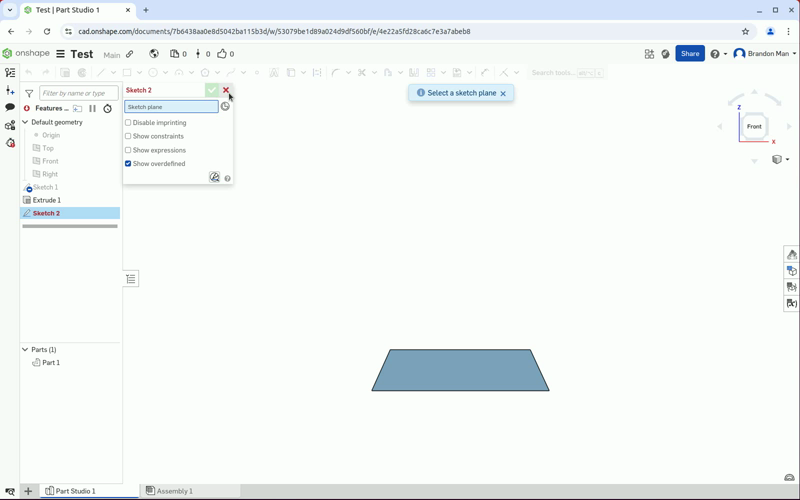
mouse_move(73, 163)
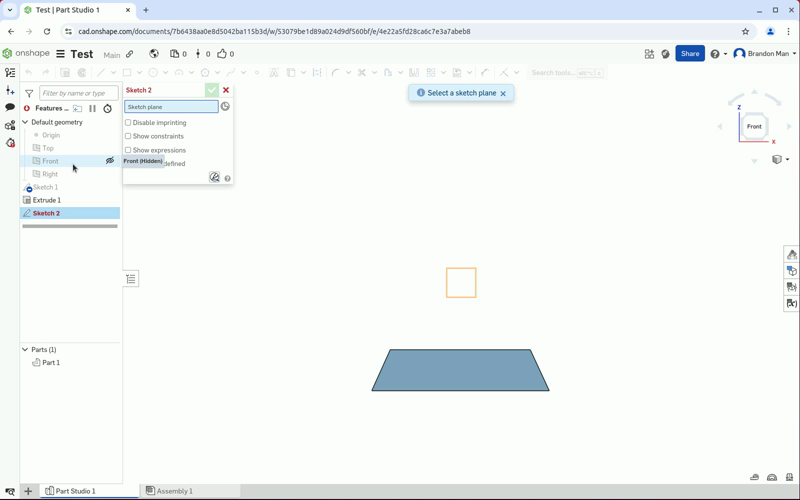
click(73, 163)
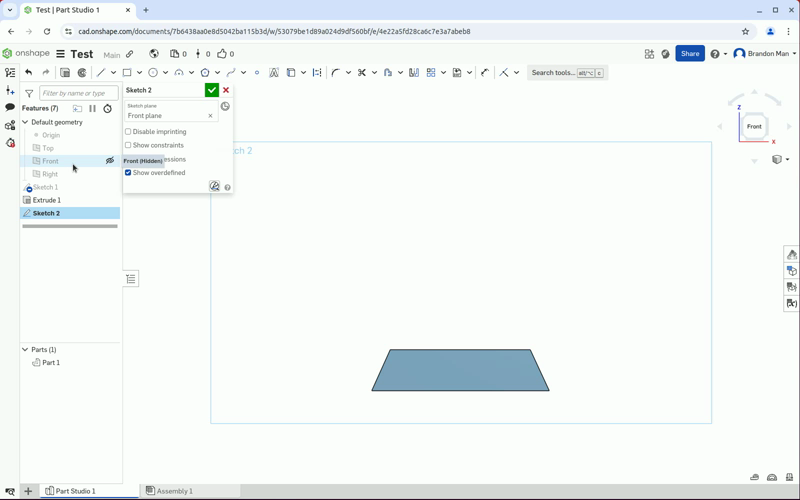
mouse_move(73, 352)
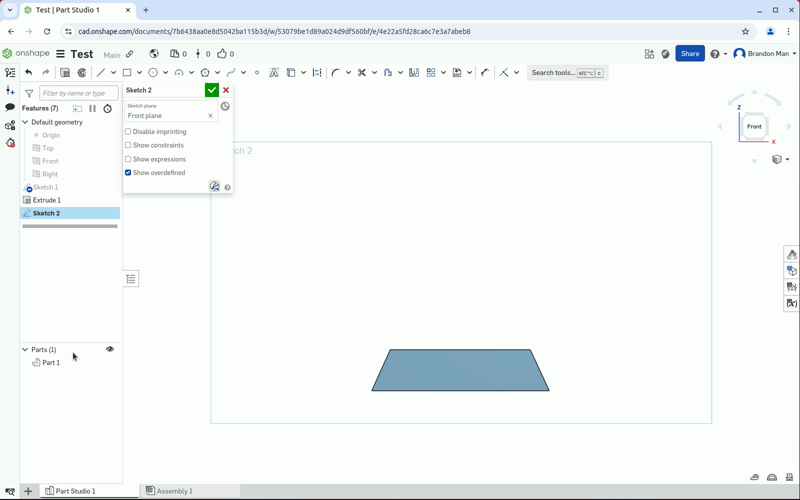
key(y)
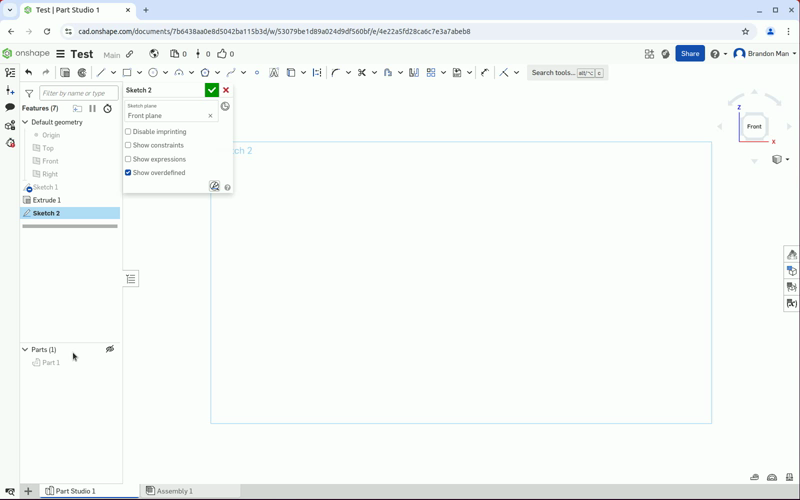
key(l)
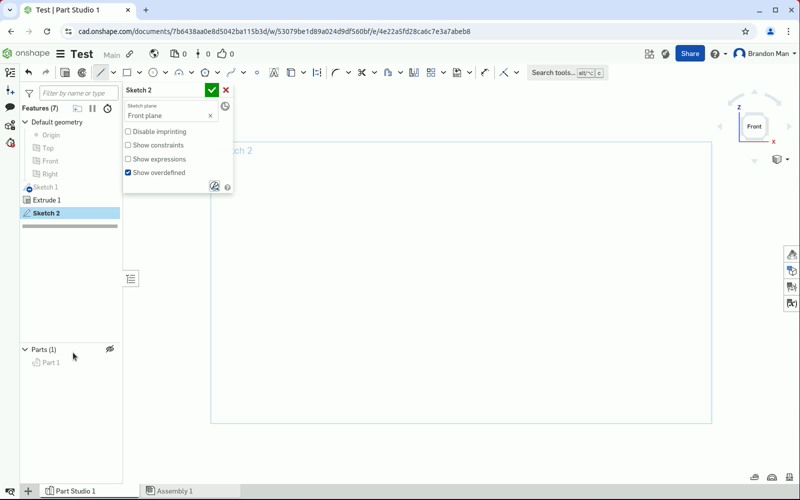
key_down(shift)
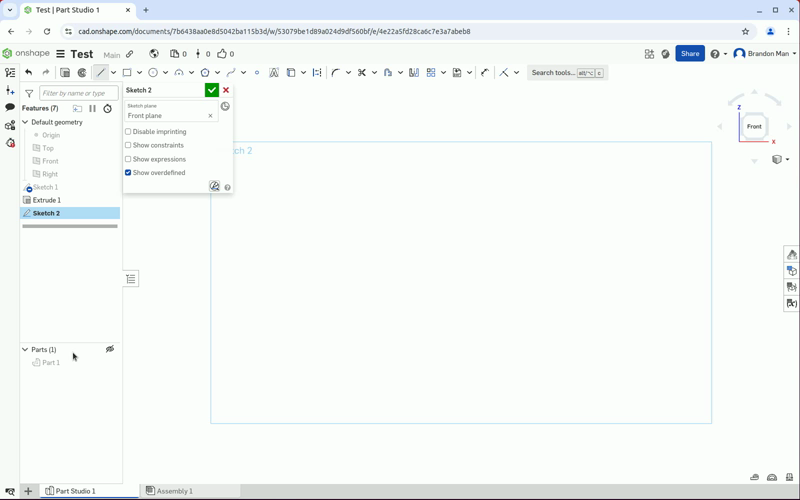
mouse_move(369, 170)
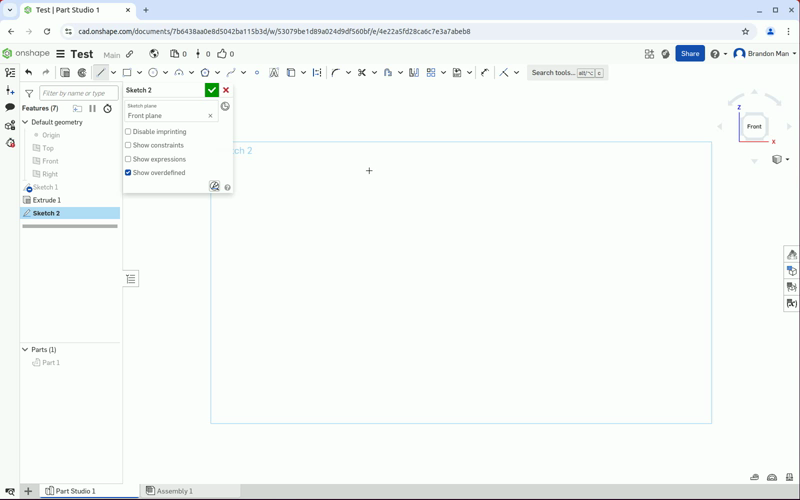
click(369, 170)
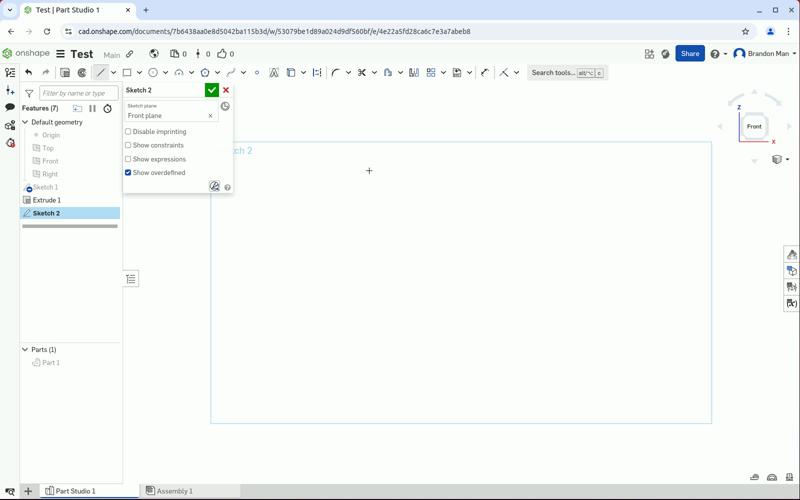
key_up(shift)
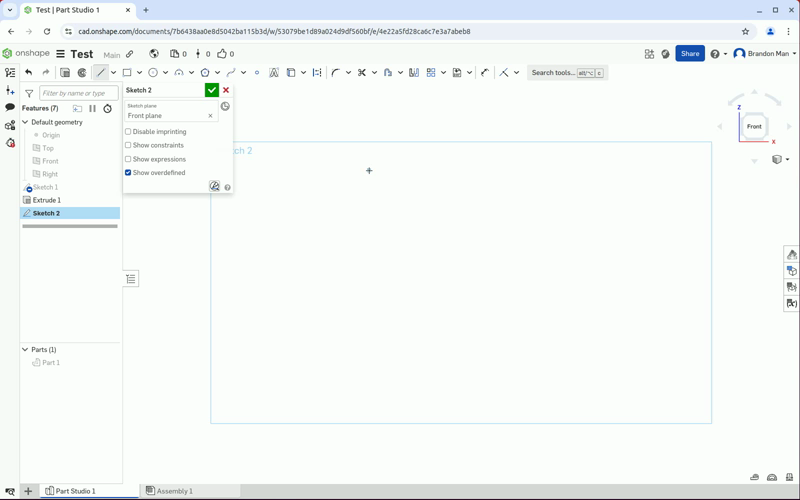
key_down(shift)
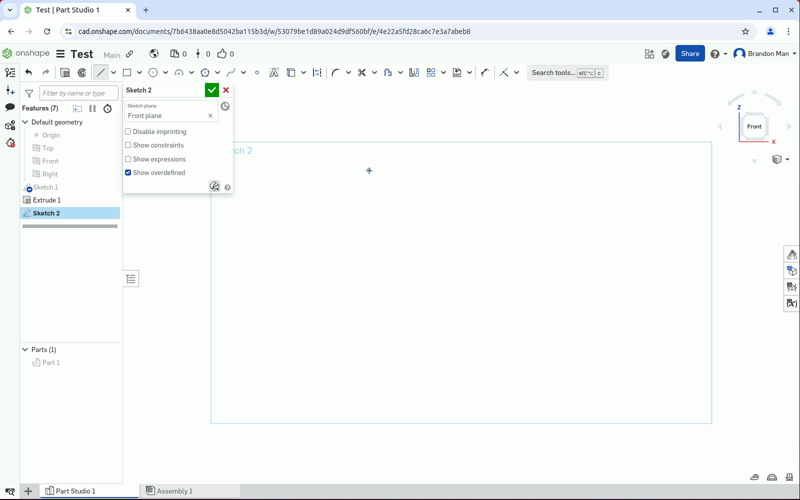
mouse_move(399, 170)
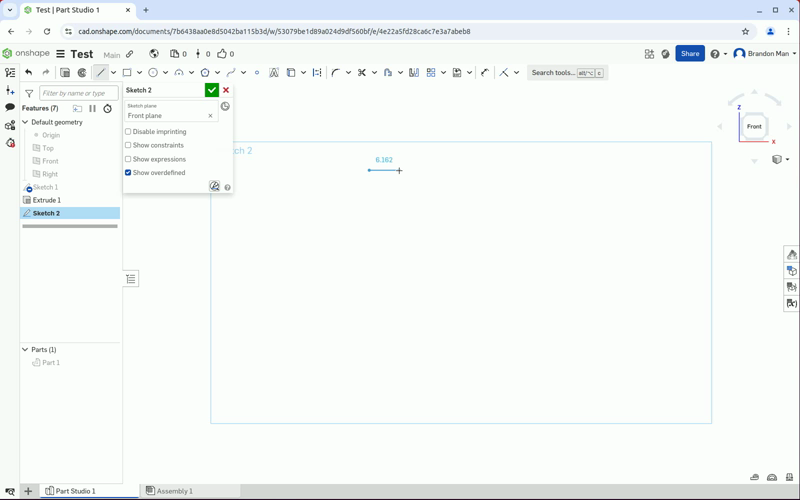
mouse_move(389, 215)
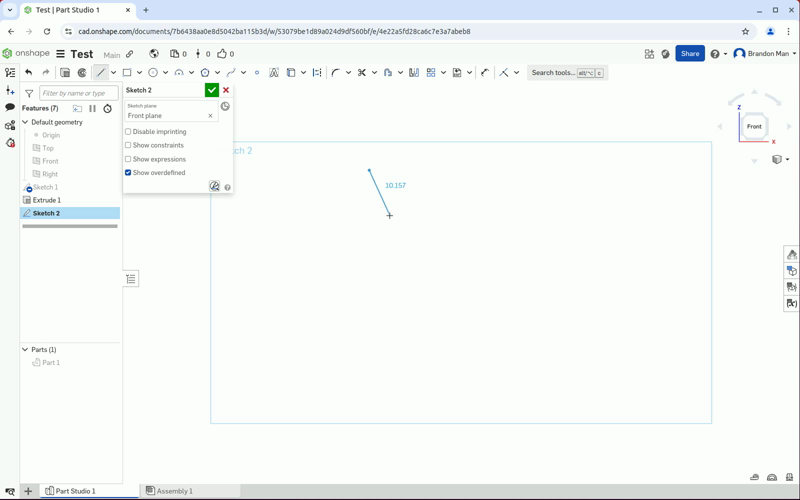
click(389, 215)
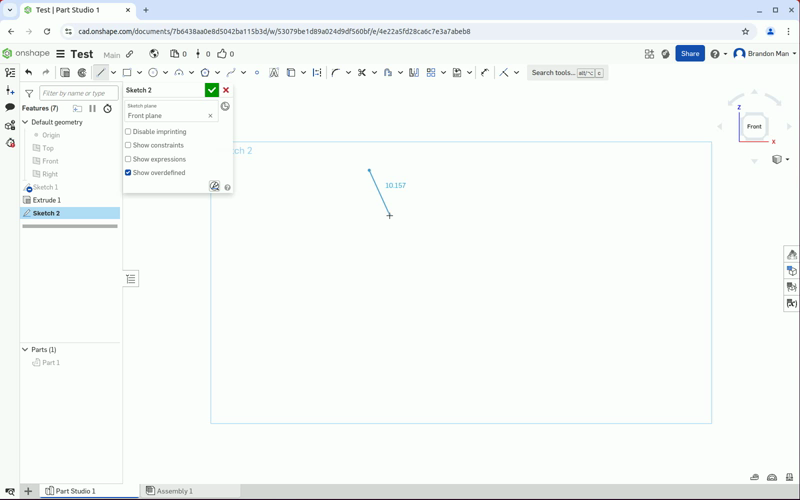
key_up(shift)
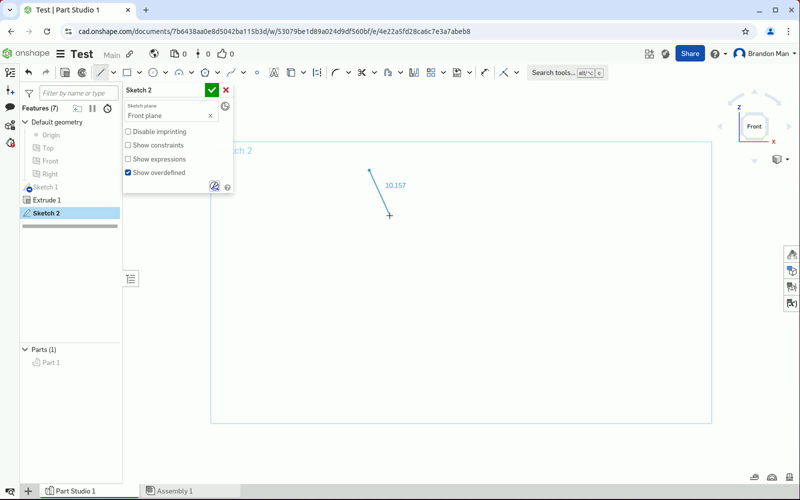
key_down(shift)
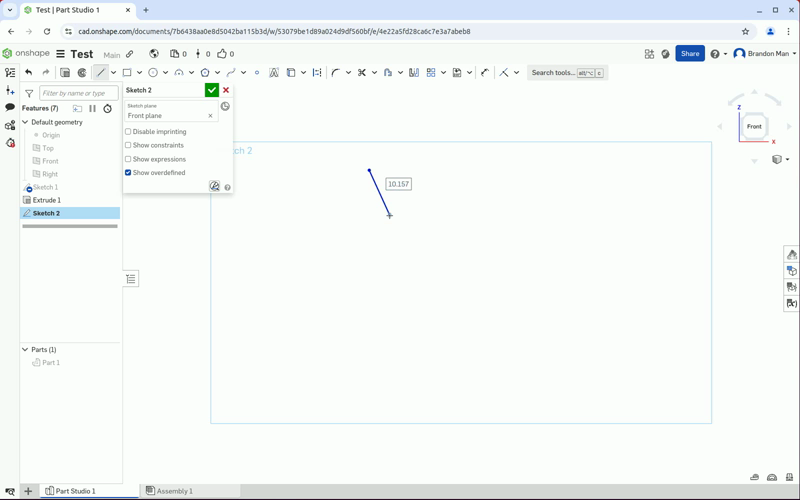
mouse_move(529, 215)
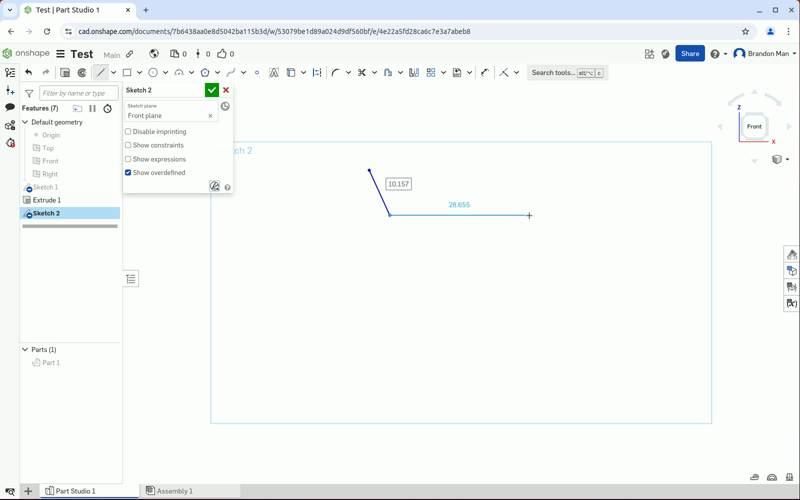
click(529, 215)
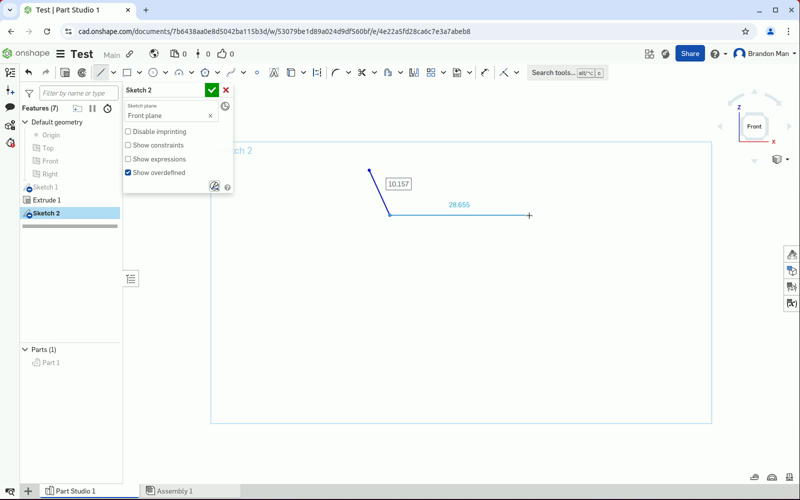
key_up(shift)
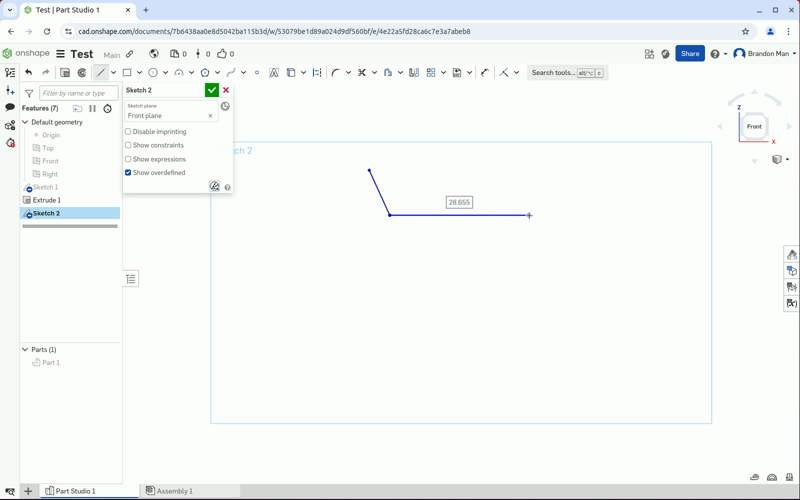
key_down(shift)
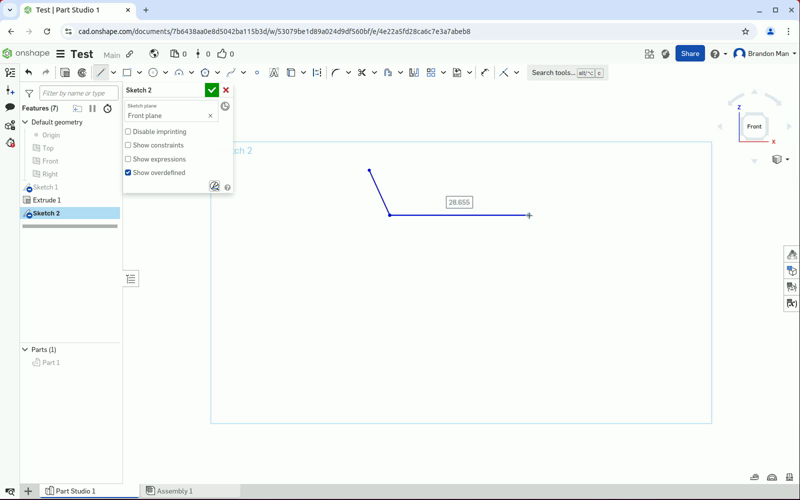
mouse_move(559, 215)
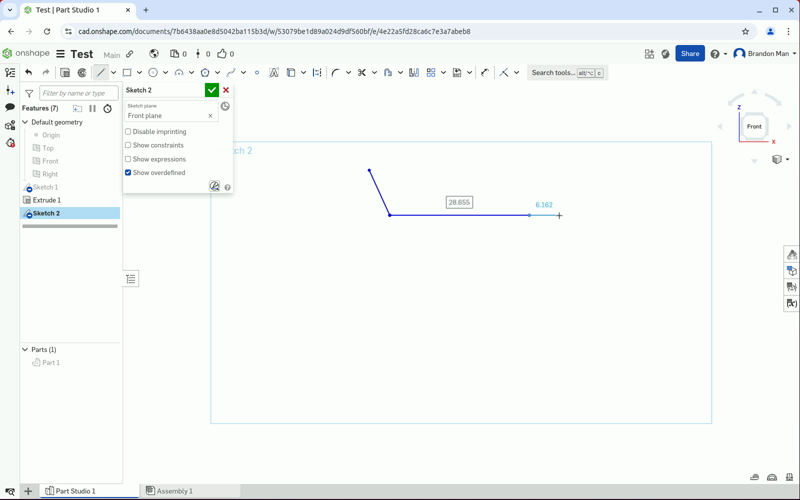
mouse_move(548, 170)
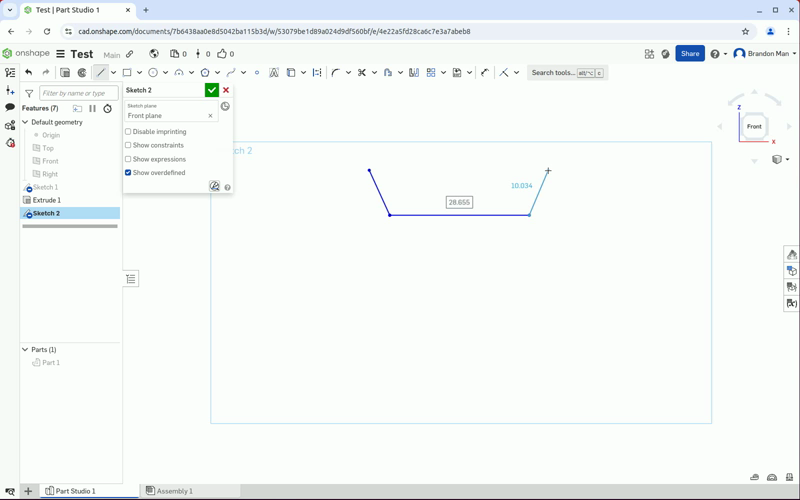
click(548, 170)
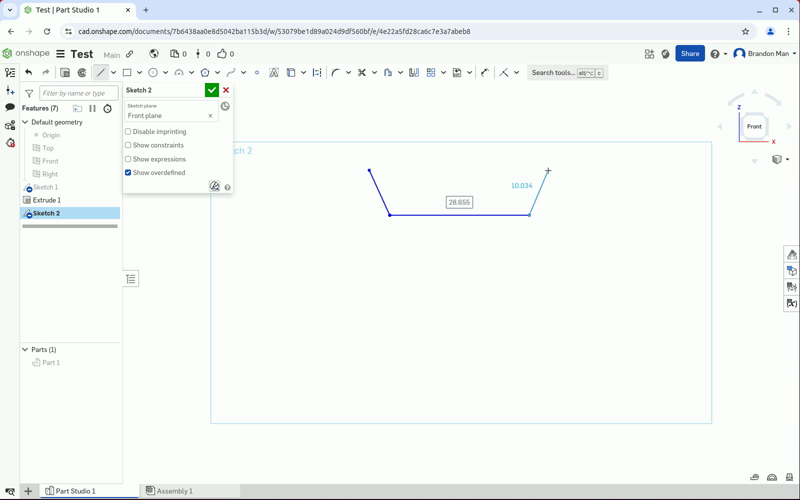
key_up(shift)
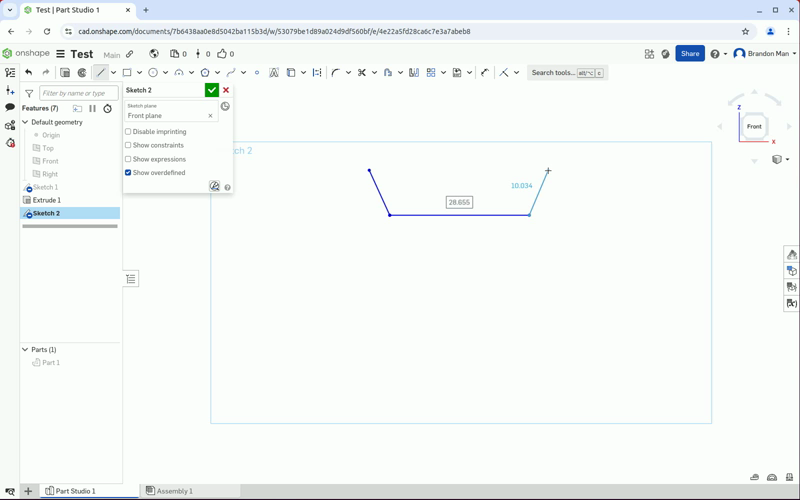
key_down(shift)
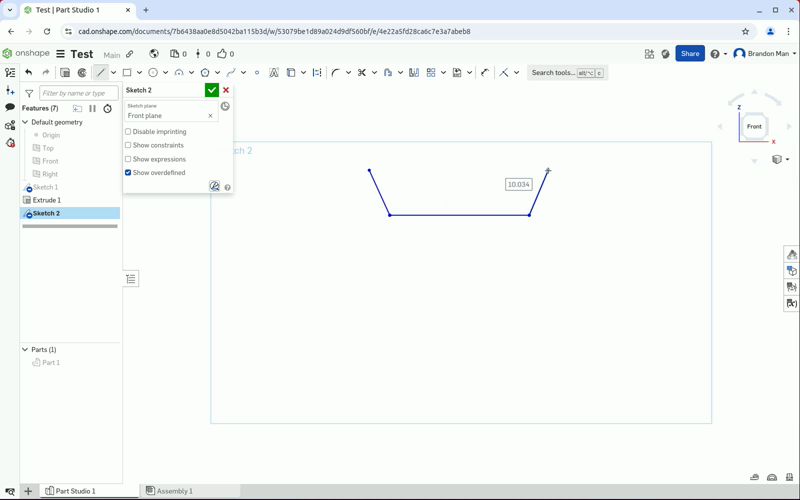
mouse_move(369, 170)
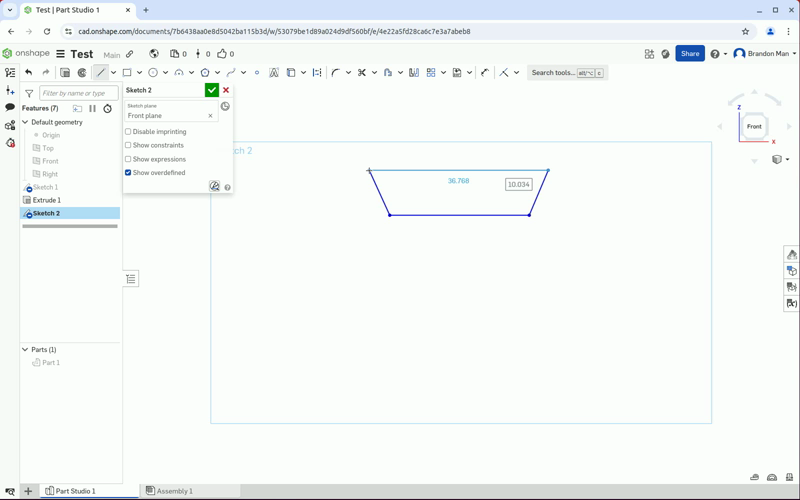
key_up(shift)
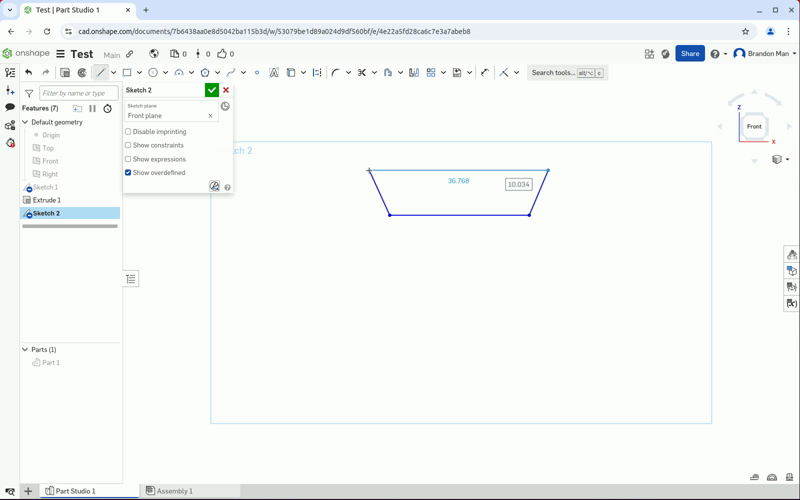
click(369, 170)
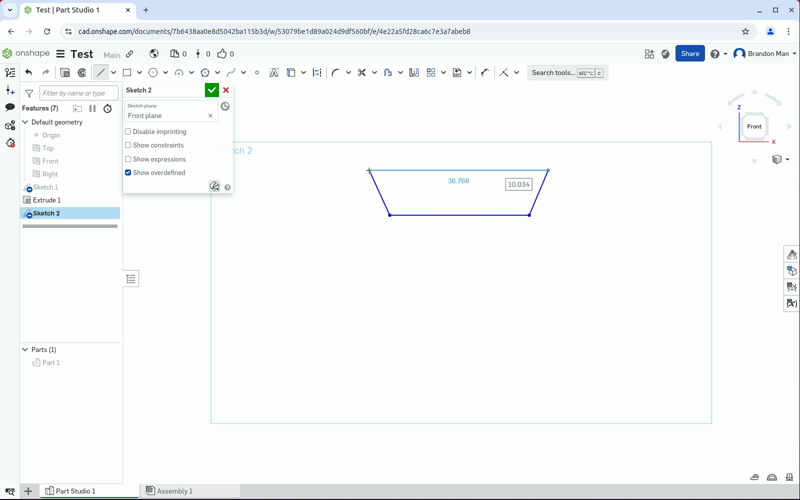
key(esc)
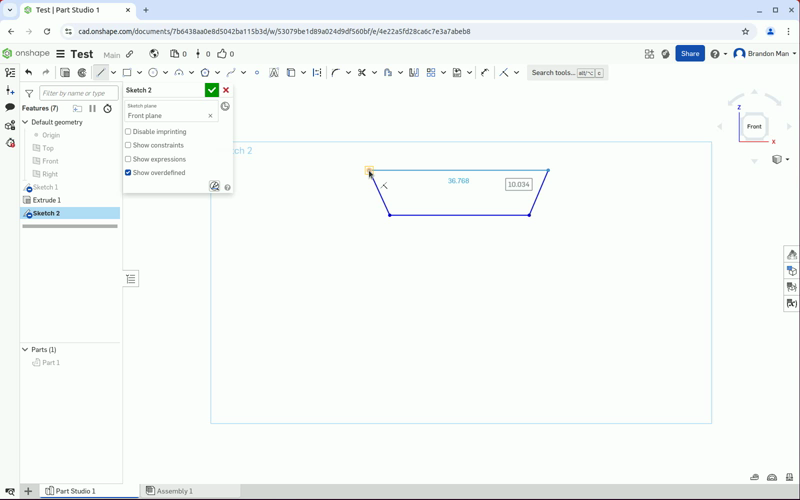
mouse_move(507, 199)
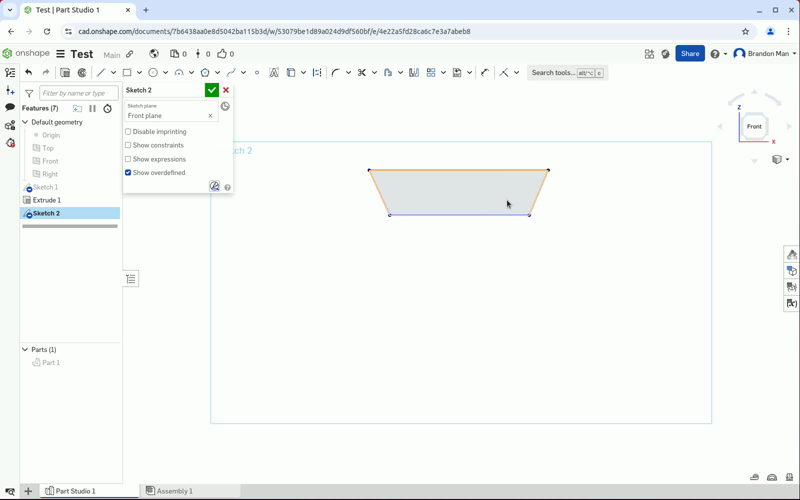
click(507, 199)
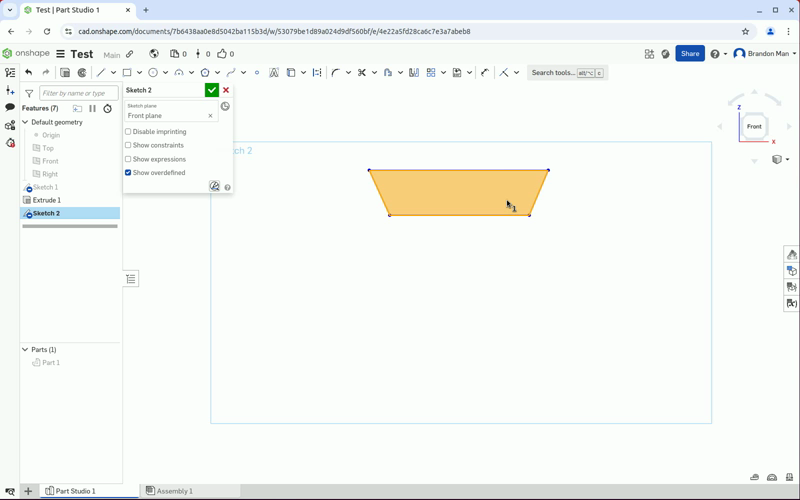
mouse_move(73, 352)
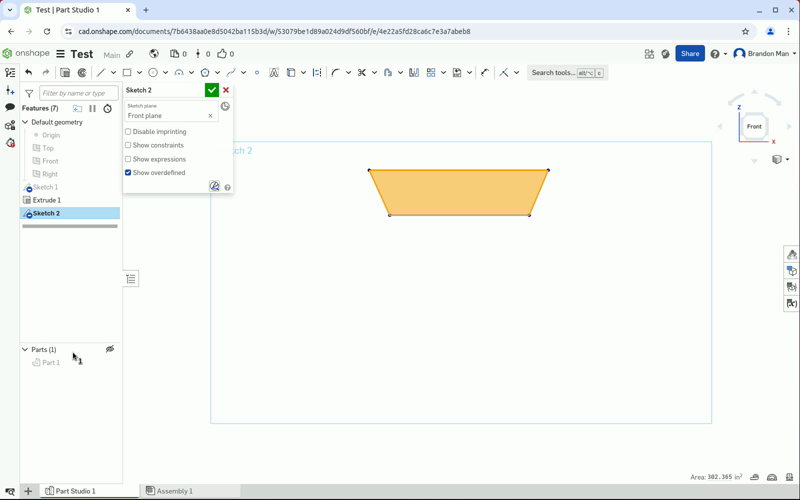
key(shift+y)
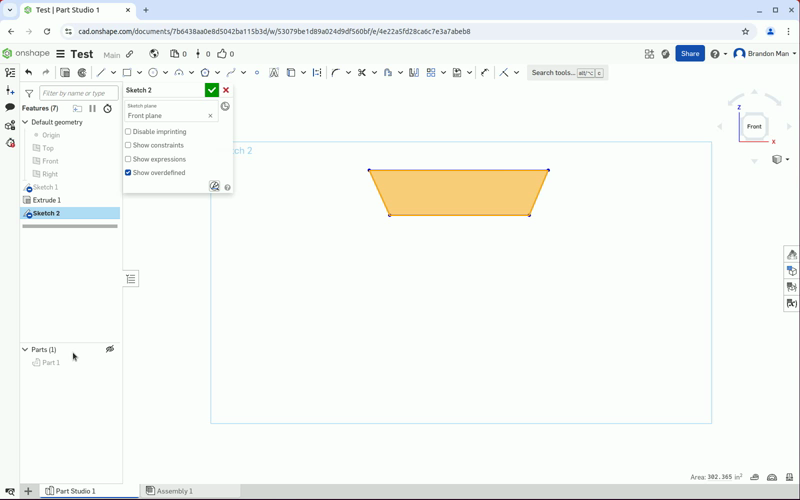
key(shift+e)
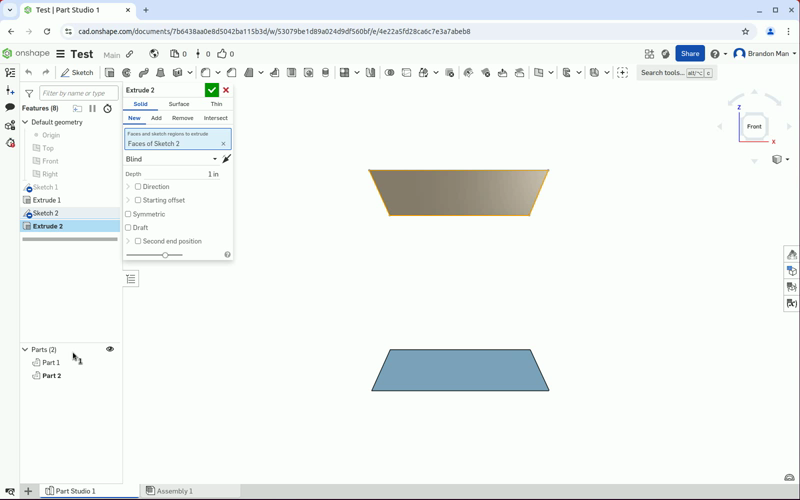
mouse_move(143, 106)
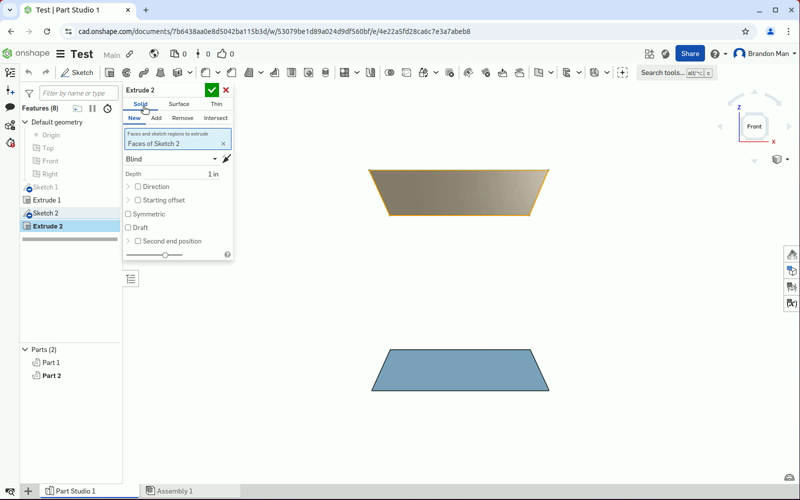
click(143, 106)
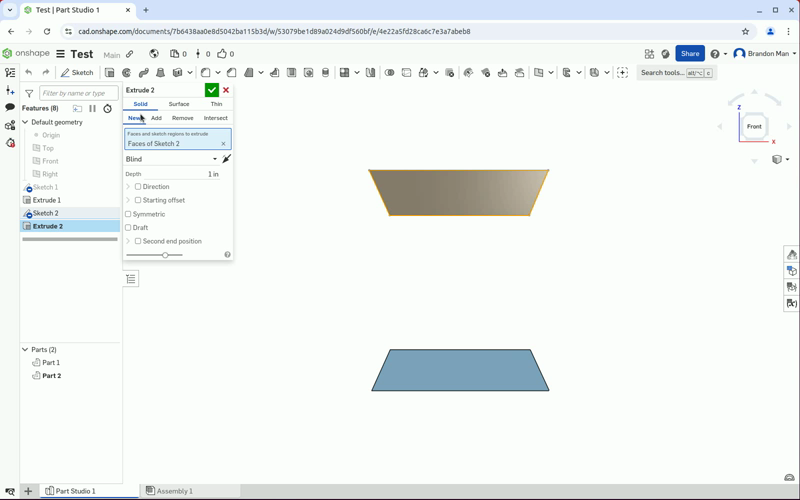
mouse_move(137, 120)
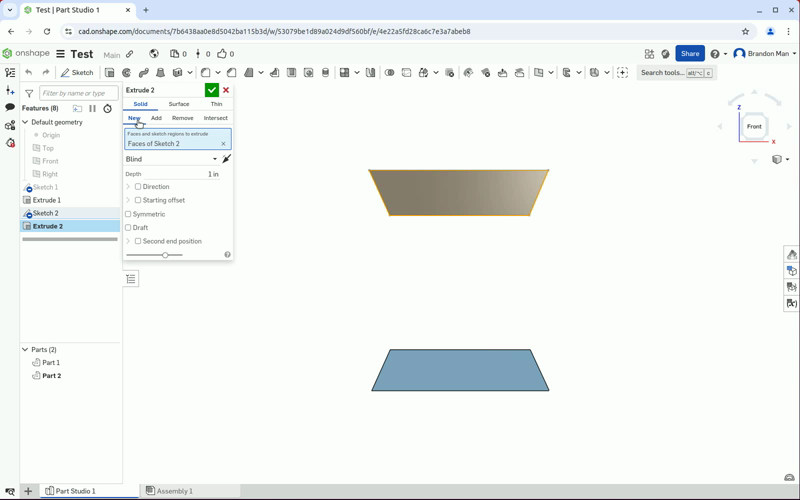
click(137, 120)
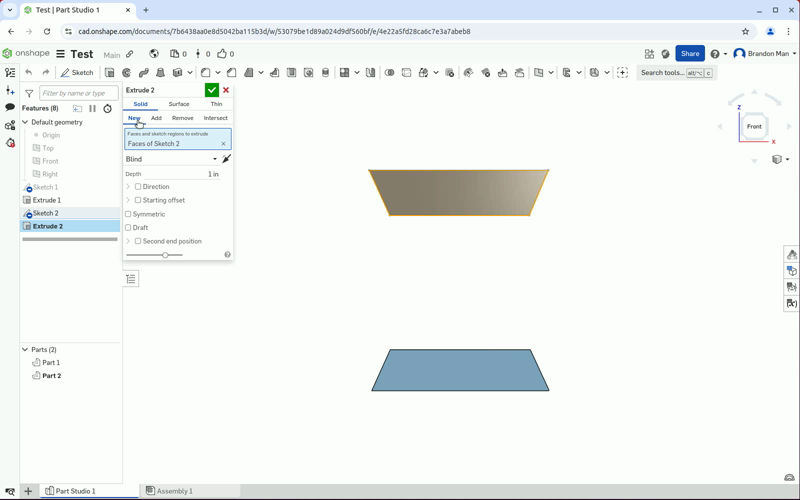
key(tab, 4)
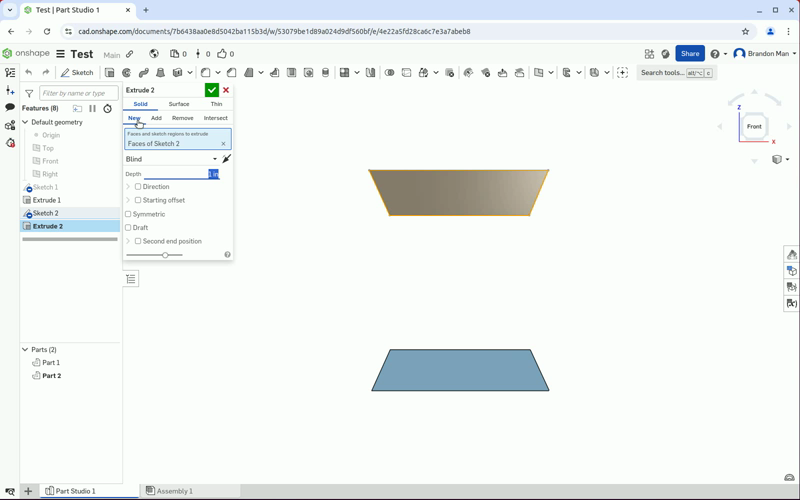
text(12.276)
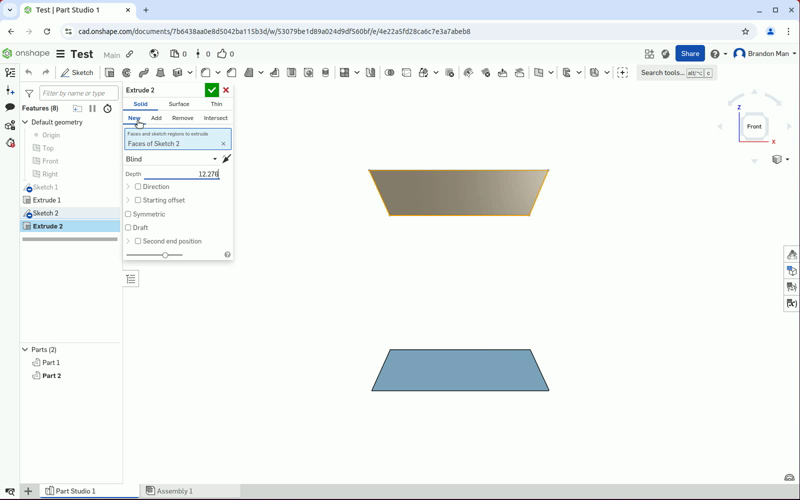
key(enter)
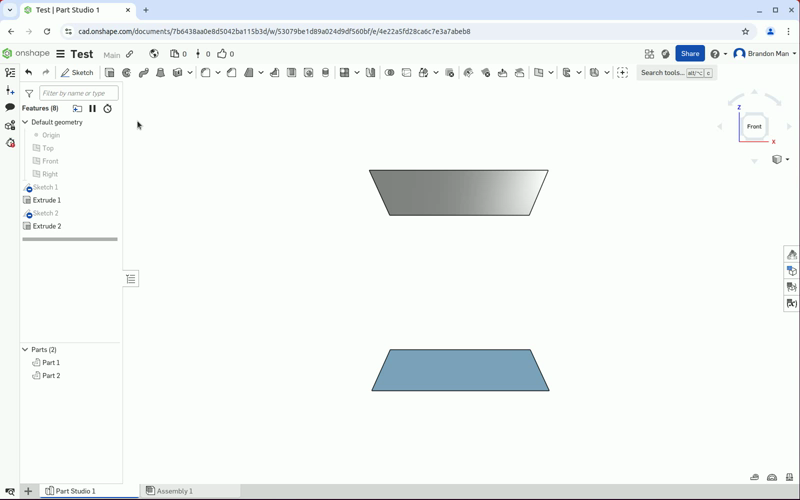
key(shift+h)
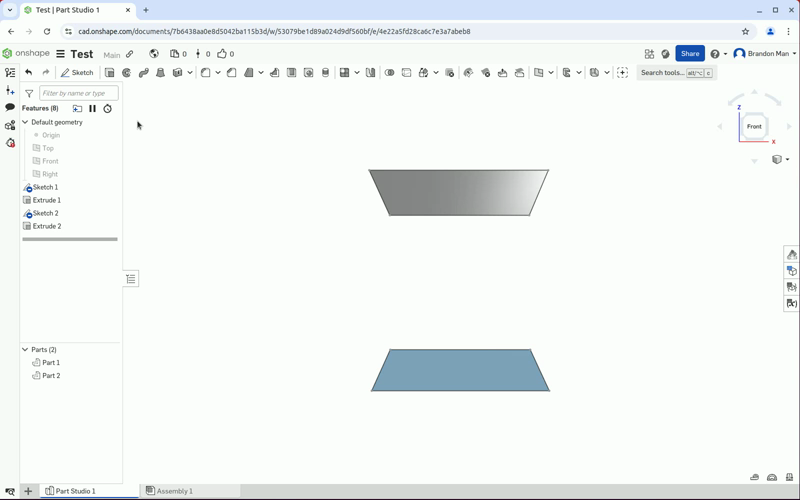
key(shift+h)
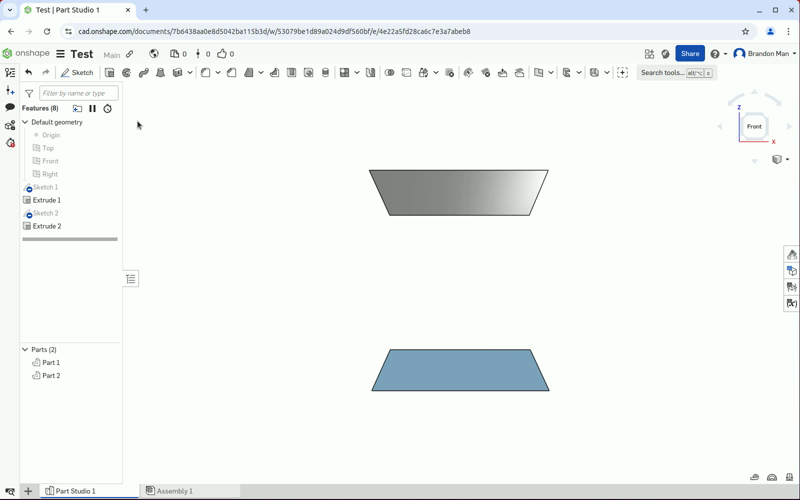
mouse_move(73, 189)
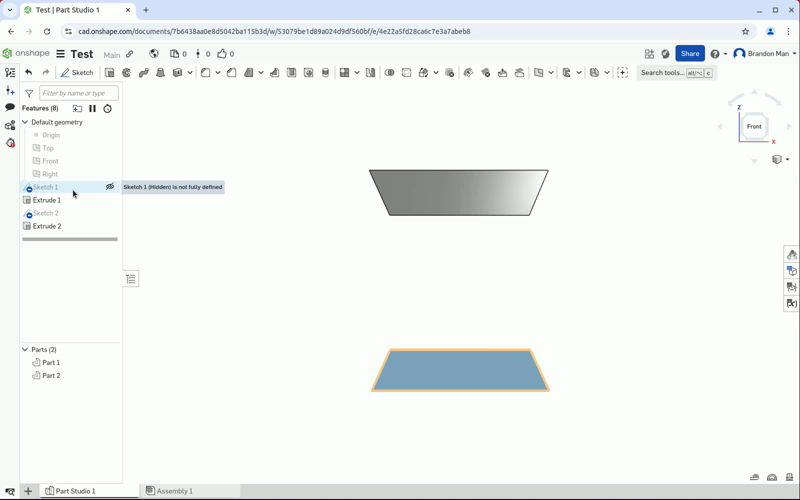
click(73, 189)
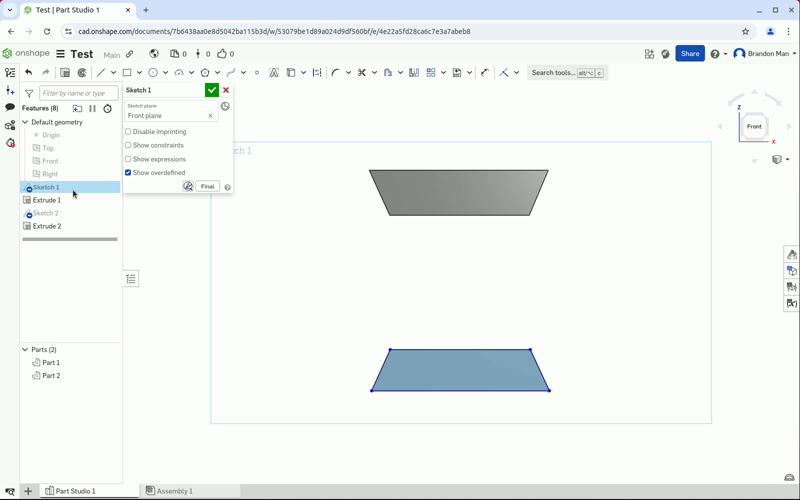
mouse_move(229, 92)
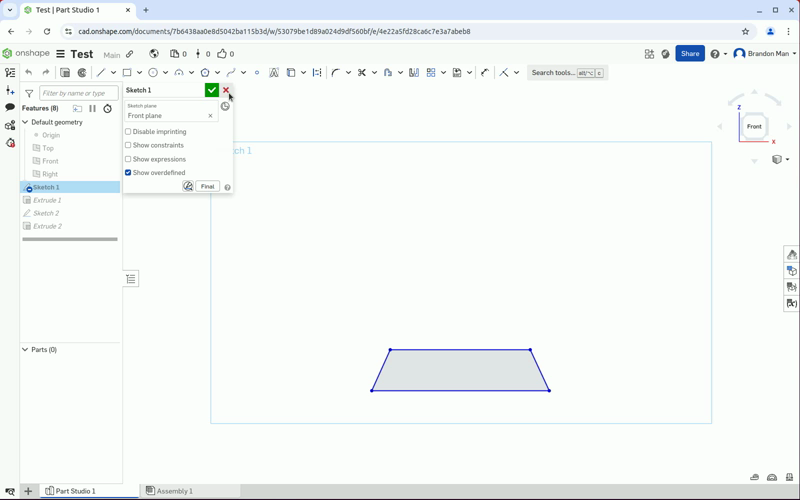
click(229, 92)
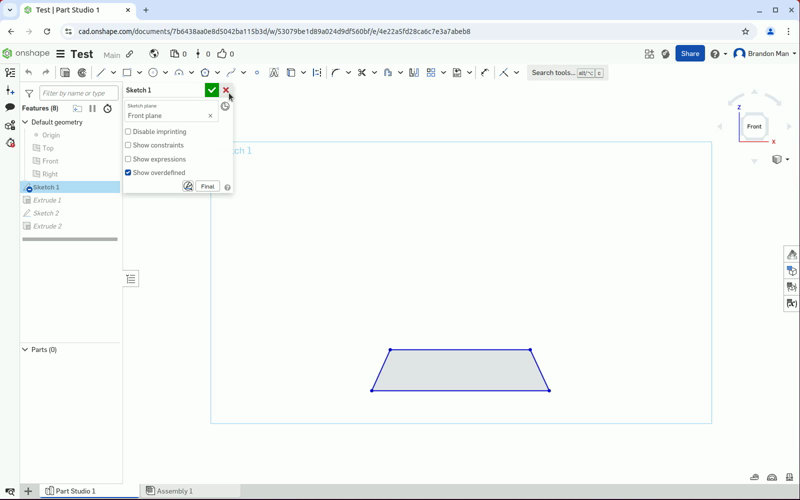
key(shift+s)
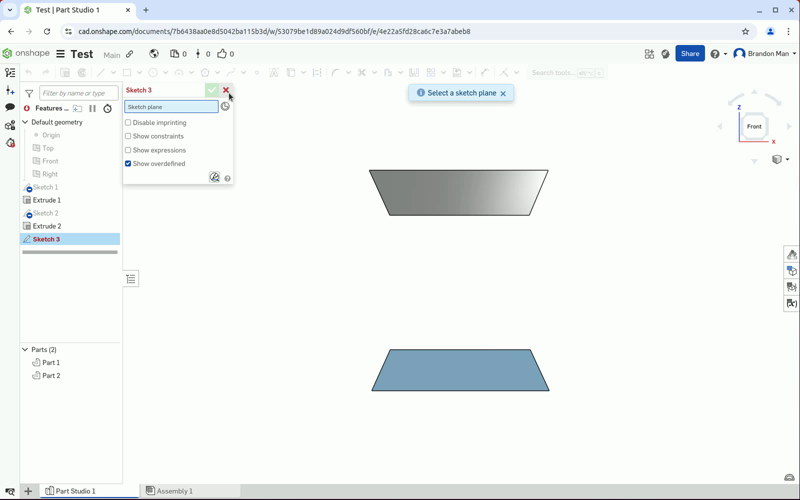
mouse_move(73, 163)
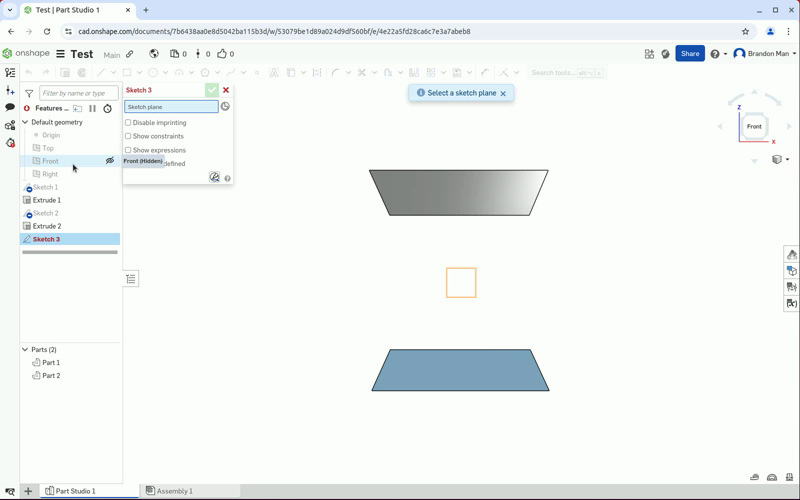
click(73, 163)
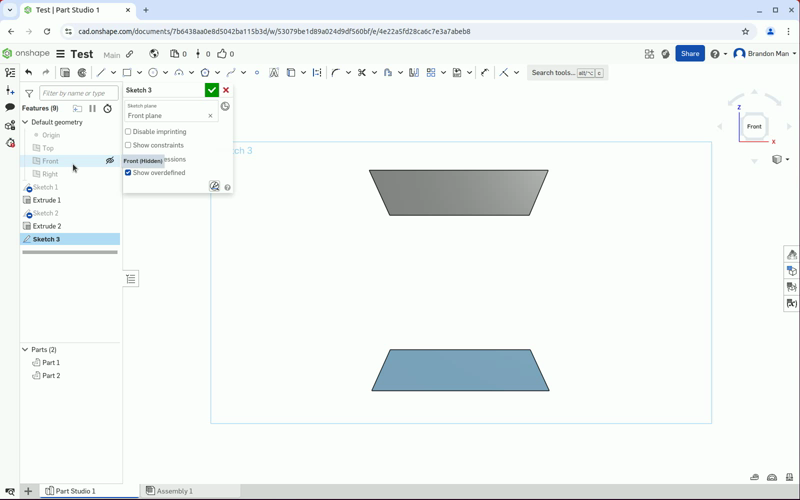
mouse_move(73, 352)
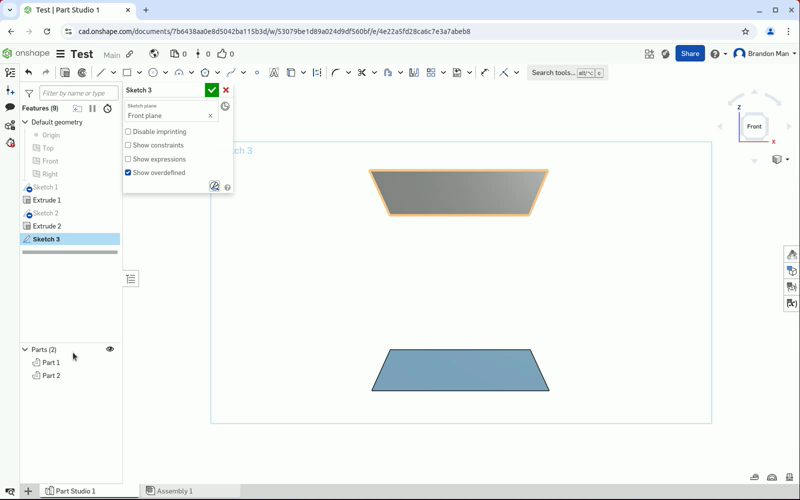
key(y)
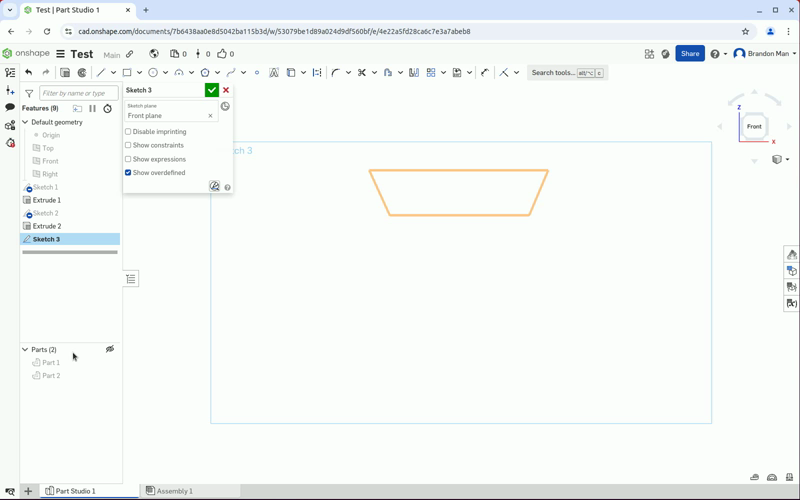
key(c)
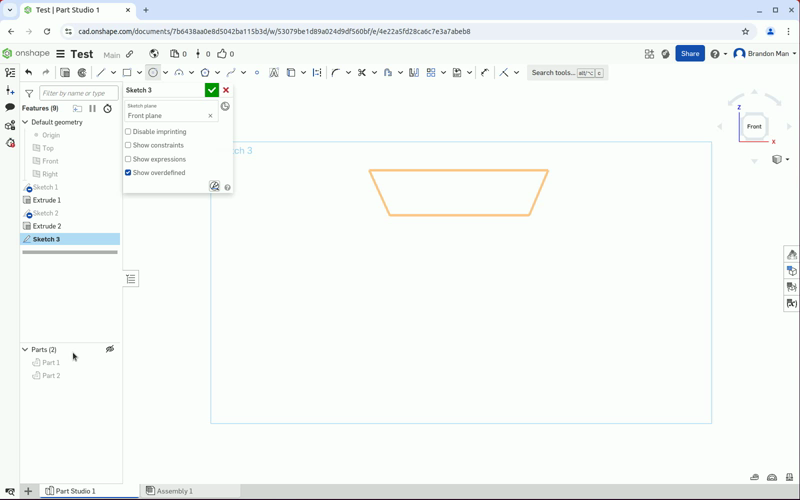
key_down(shift)
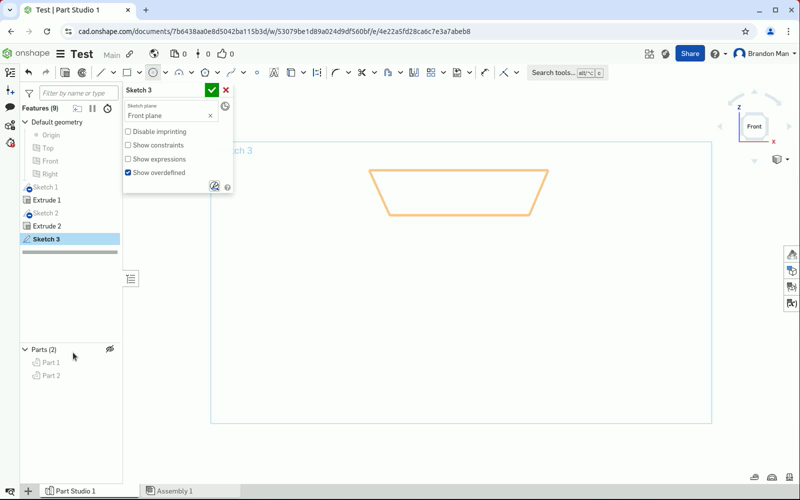
mouse_move(461, 282)
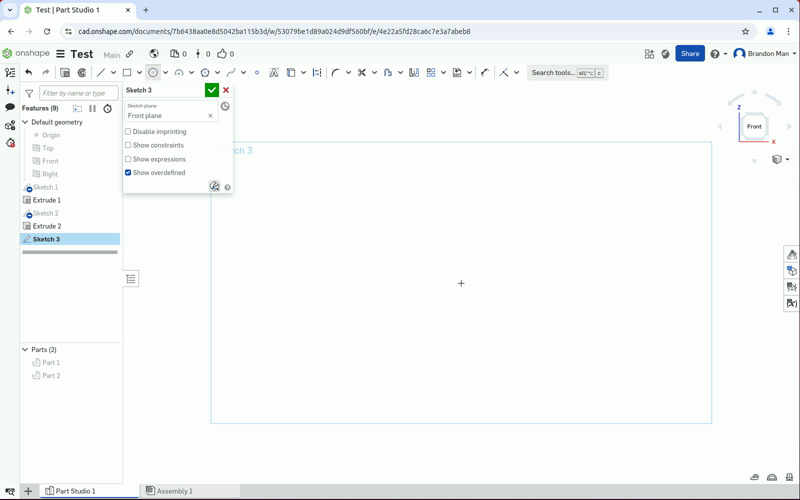
click(461, 282)
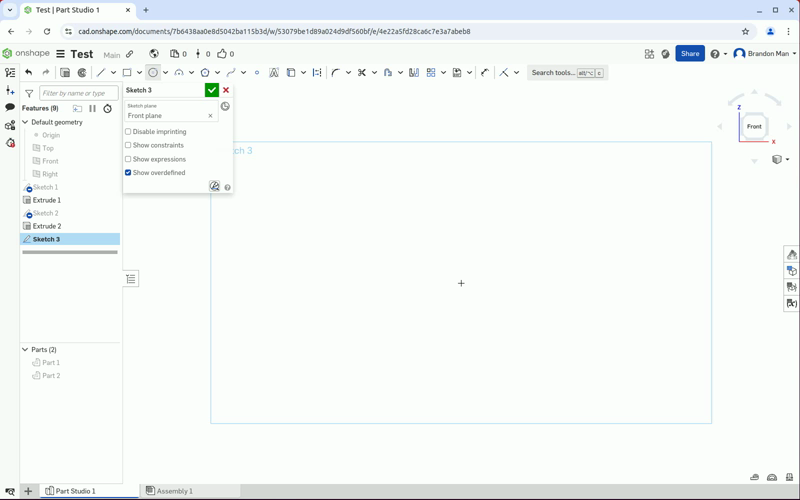
key_up(shift)
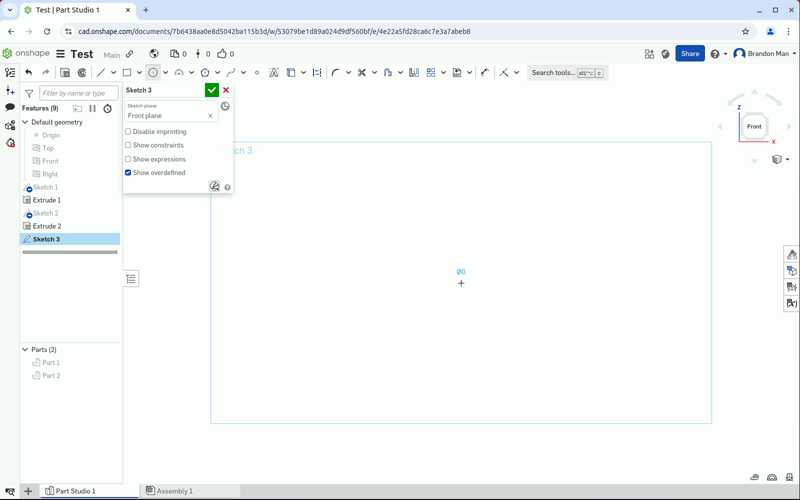
mouse_move(527, 282)
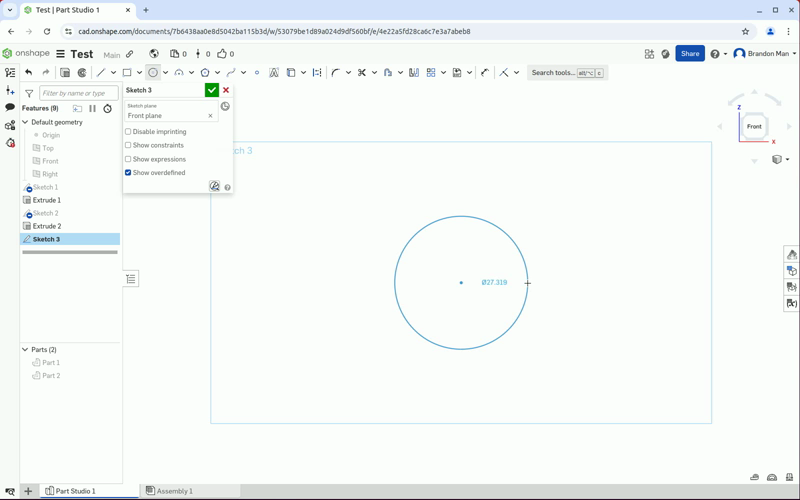
click(527, 282)
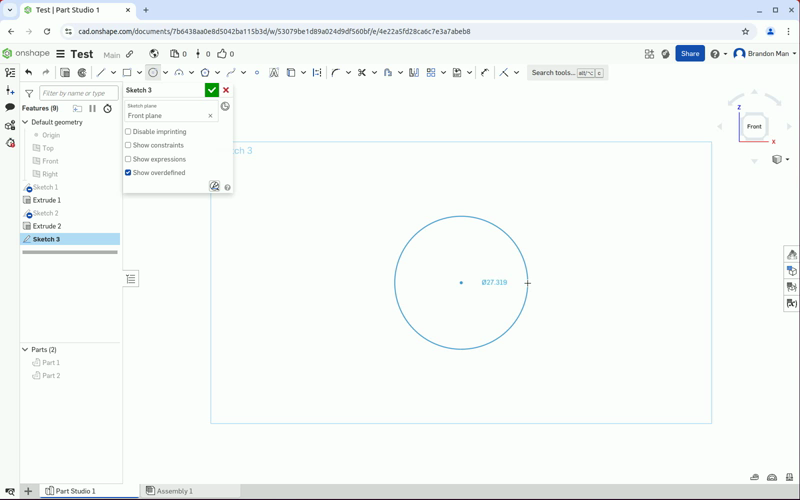
key(esc)
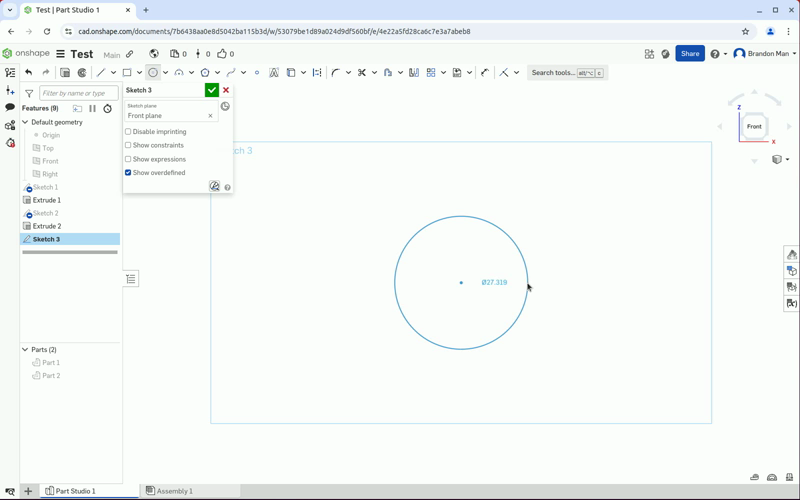
key(c)
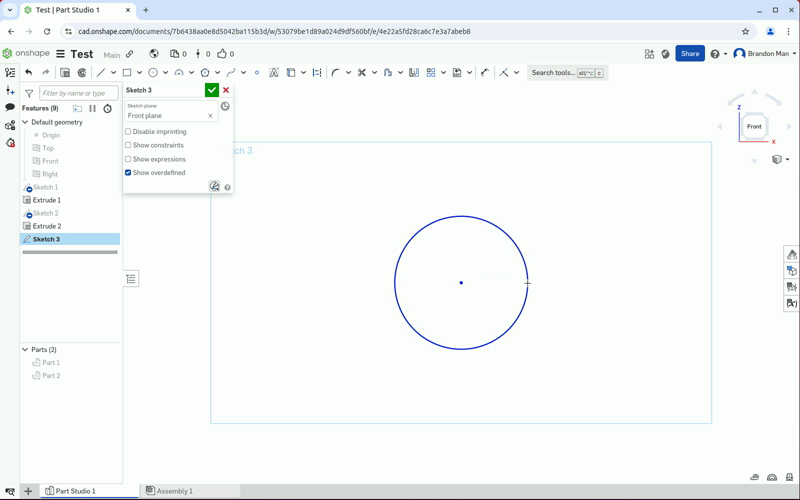
key_down(shift)
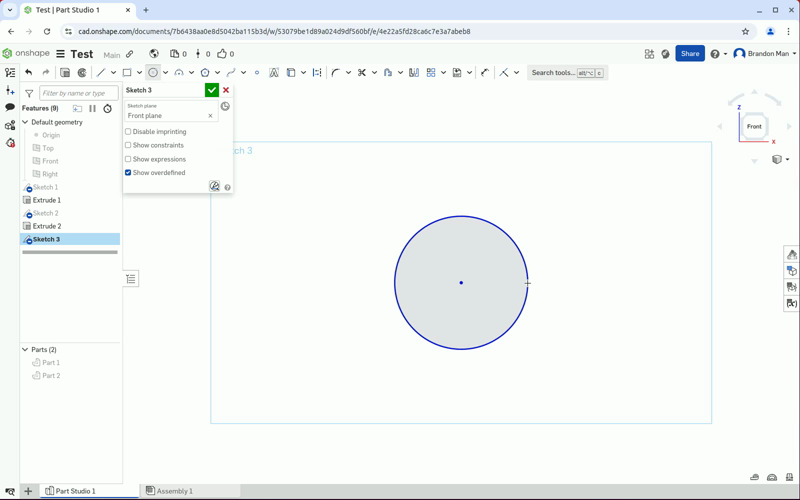
mouse_move(461, 282)
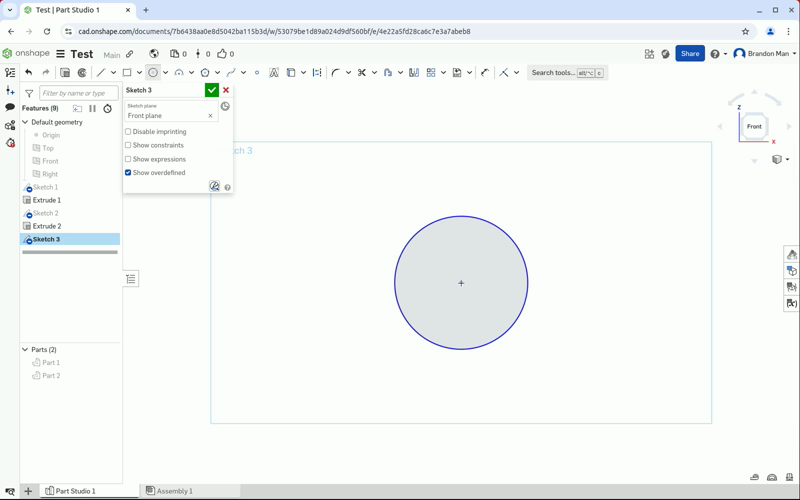
click(461, 282)
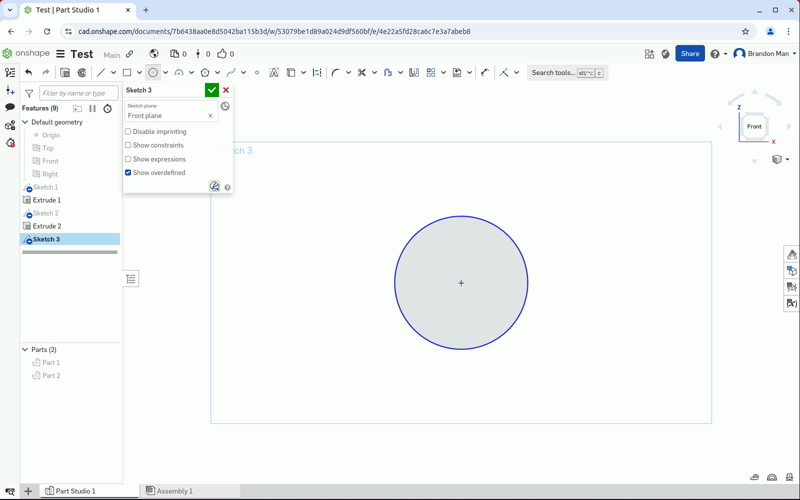
key_up(shift)
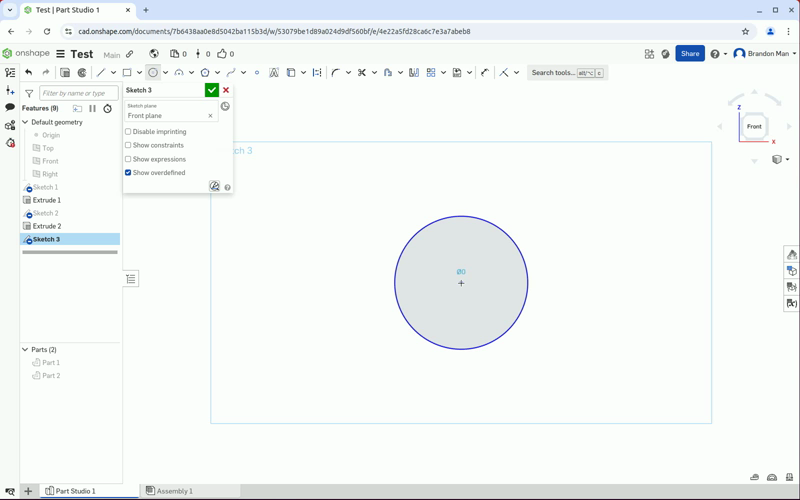
mouse_move(513, 282)
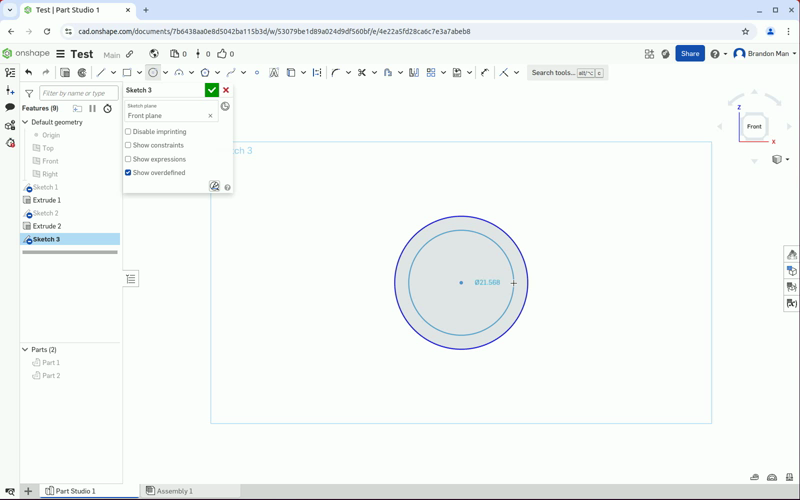
click(513, 282)
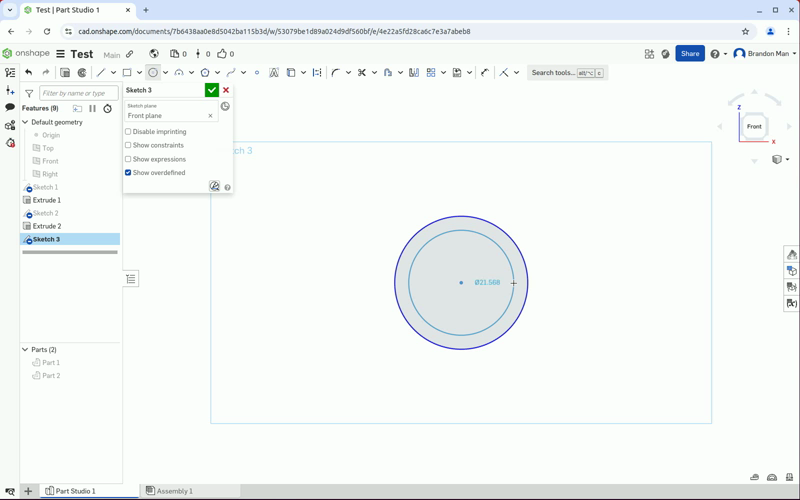
key(esc)
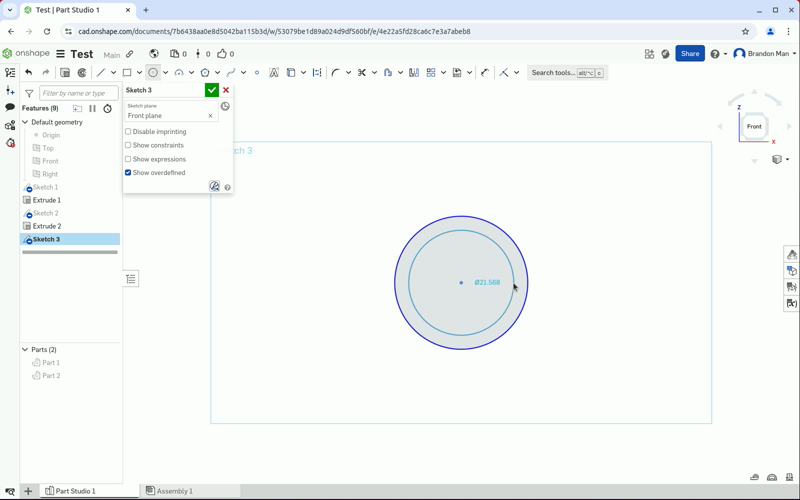
mouse_move(449, 223)
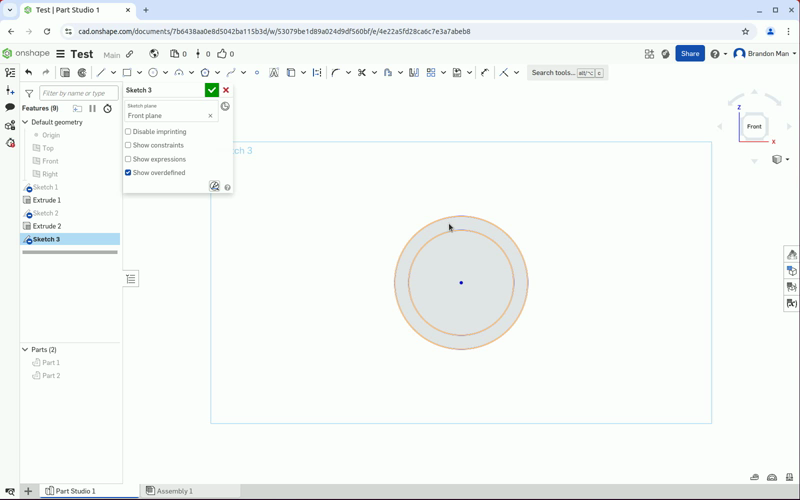
click(449, 223)
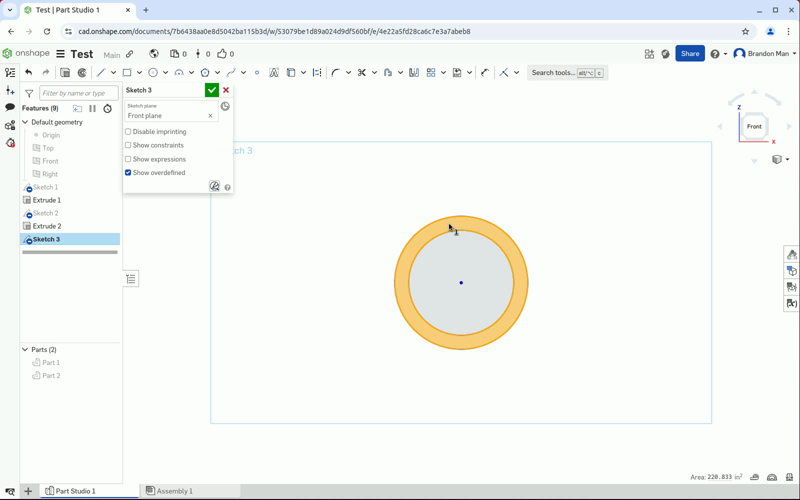
mouse_move(73, 352)
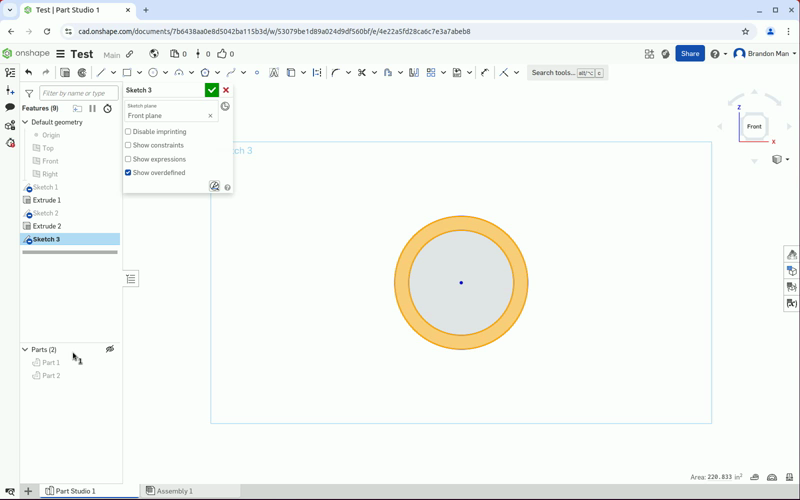
key(shift+y)
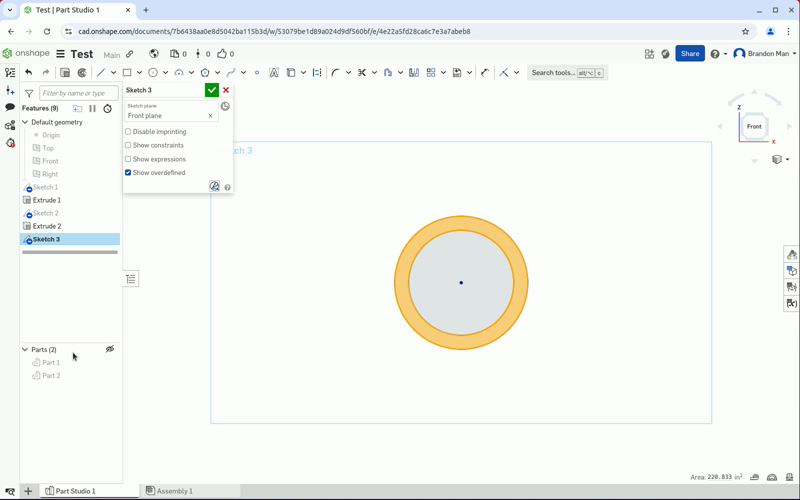
key(shift+e)
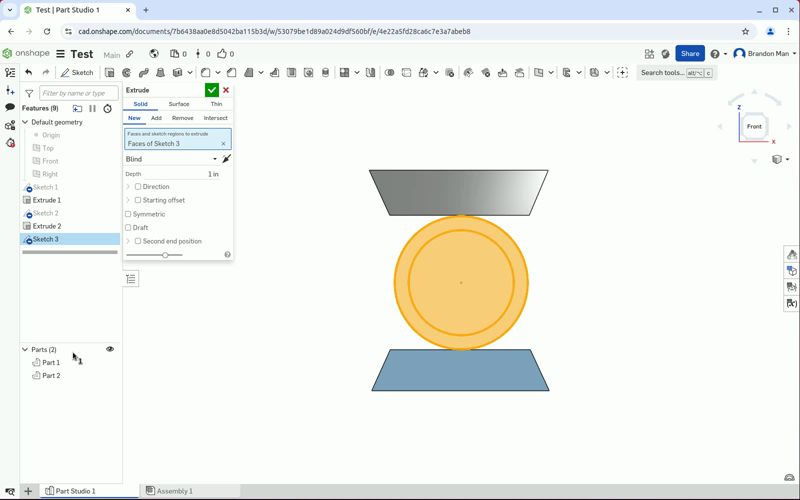
mouse_move(143, 106)
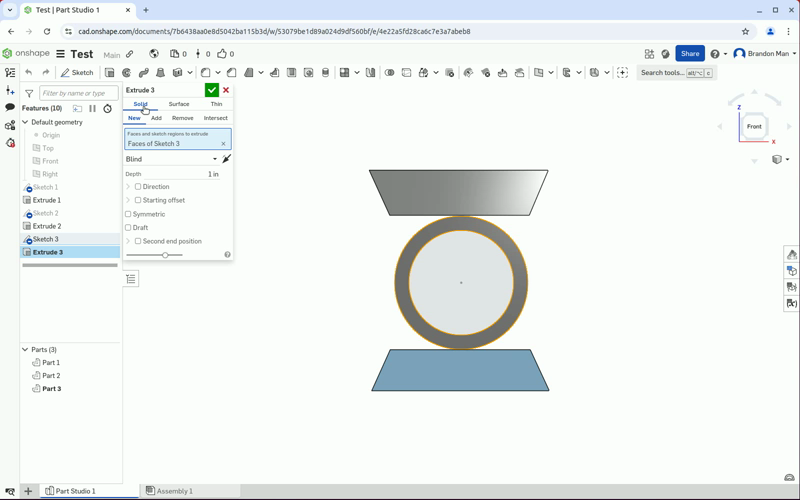
click(143, 106)
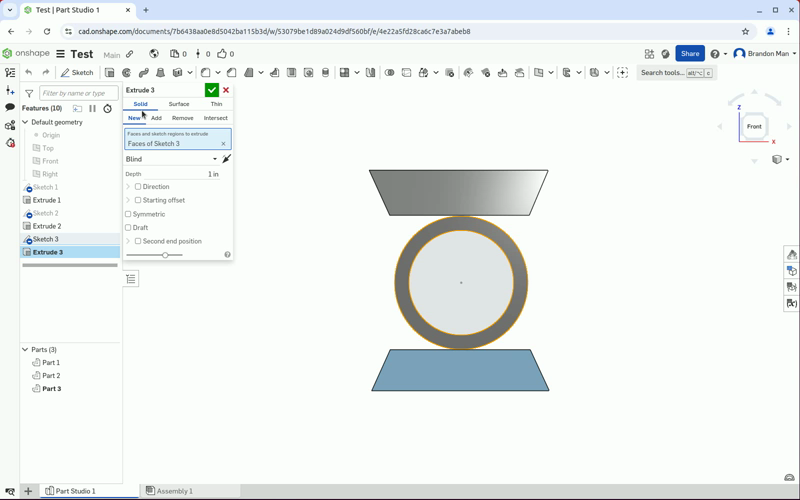
mouse_move(137, 120)
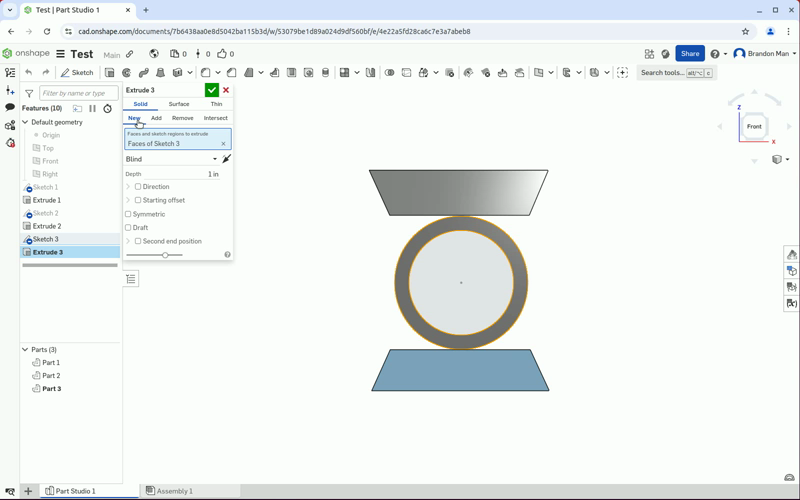
click(137, 120)
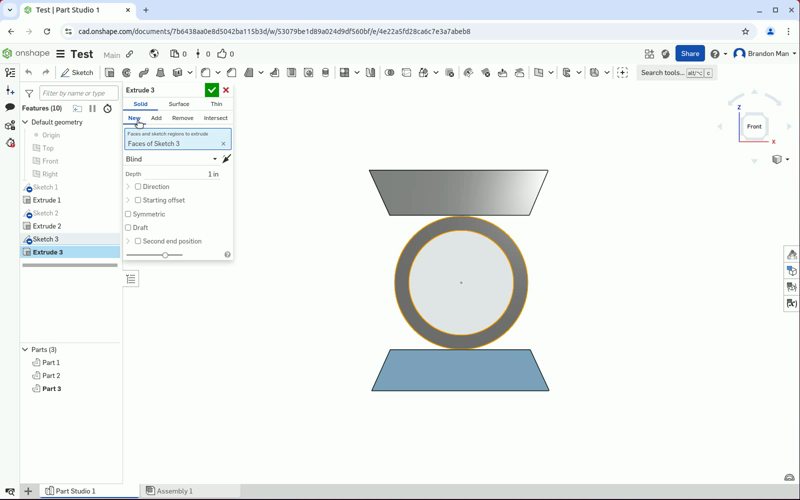
key(tab, 4)
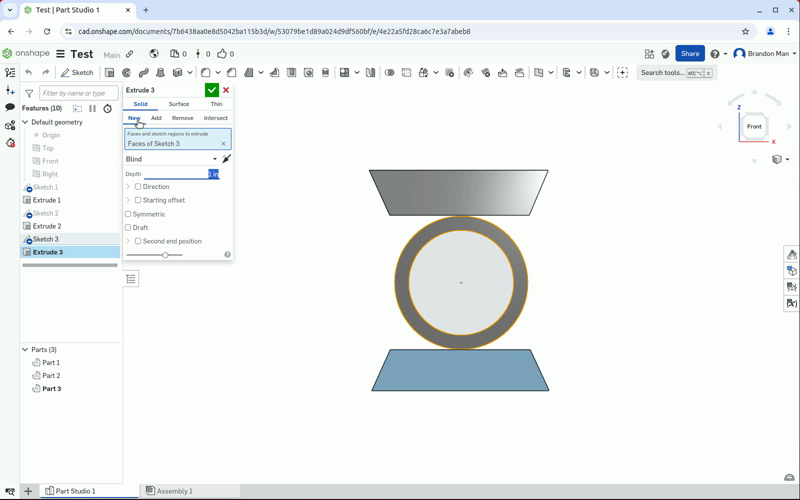
text(12.276)
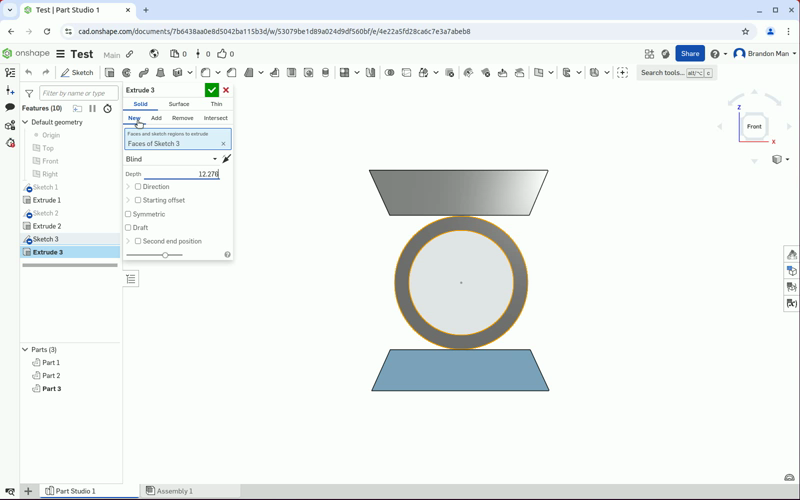
key(enter)
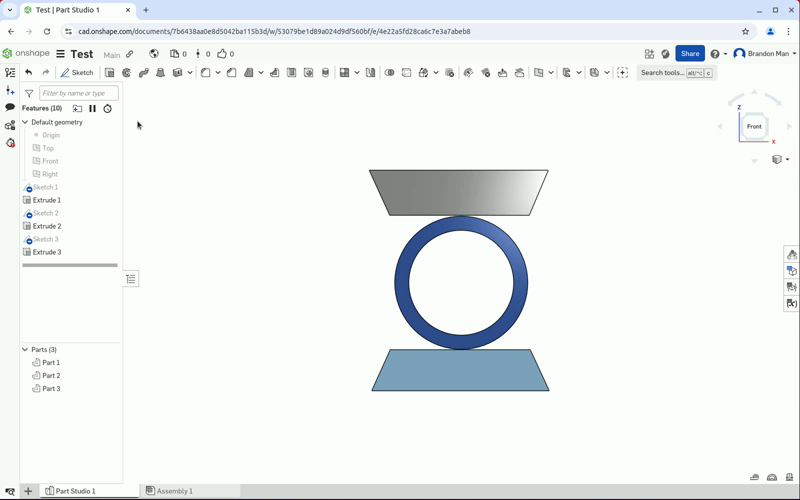
key(shift+h)
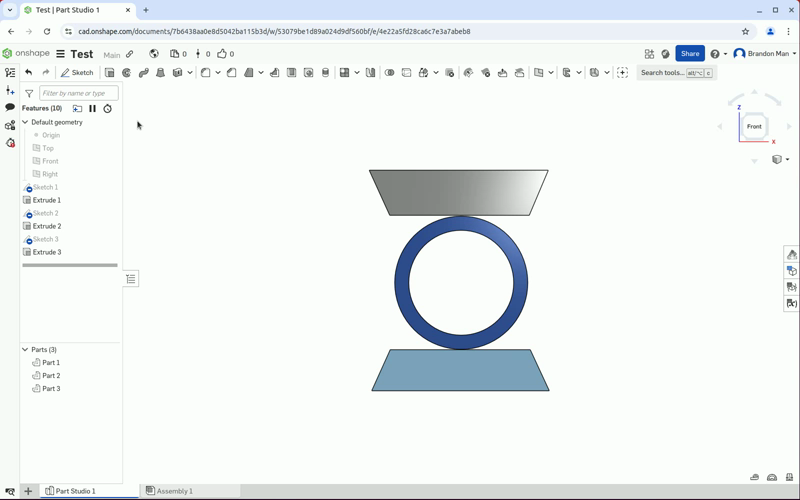
key(shift+h)
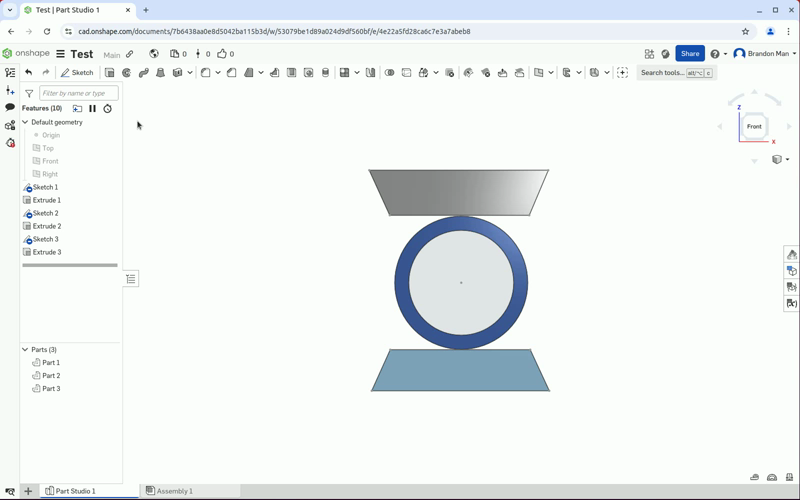
key(shift+7)
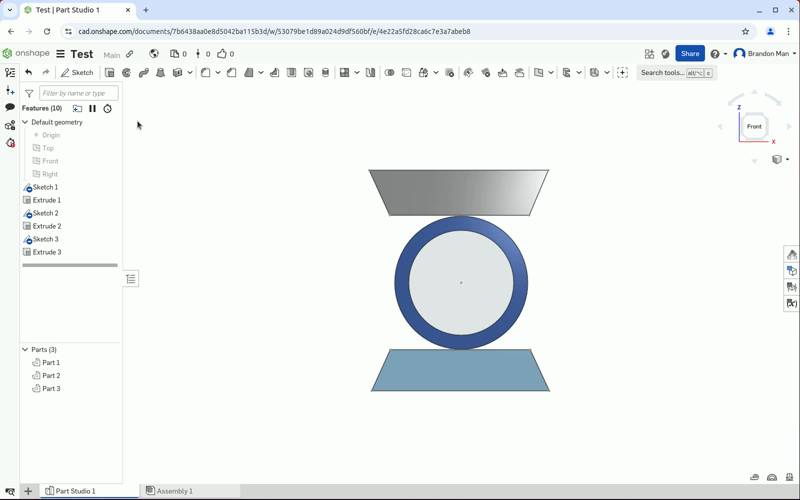
key(left, 2)
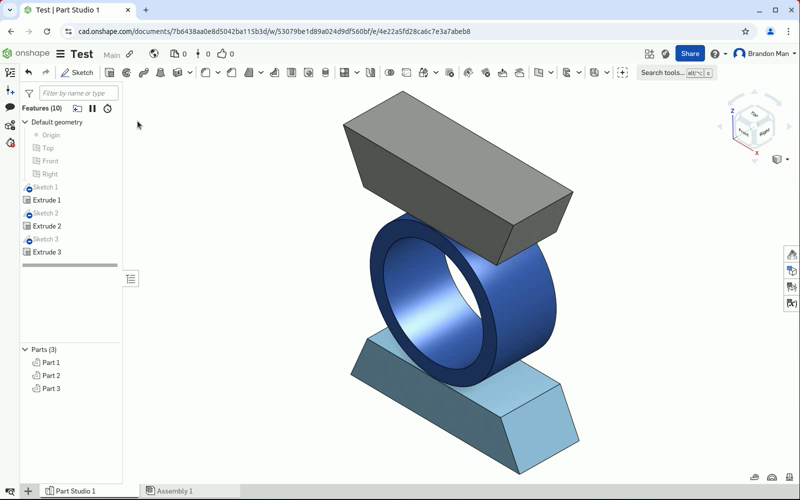
key(down, 2)
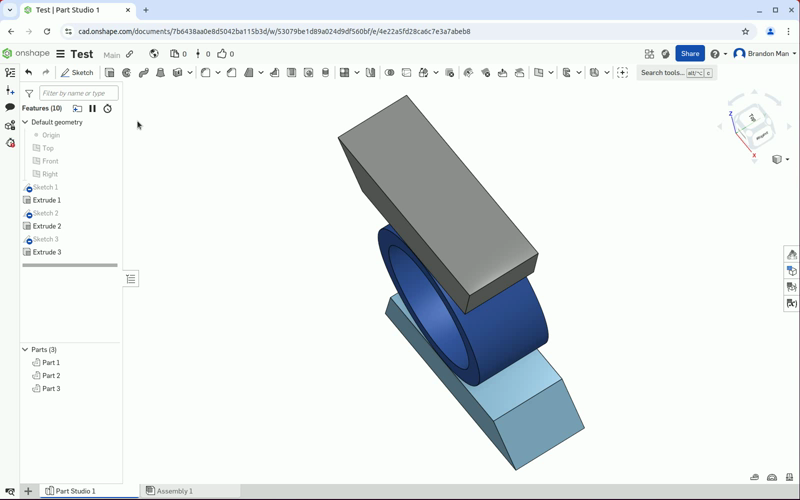
key(up, 2)
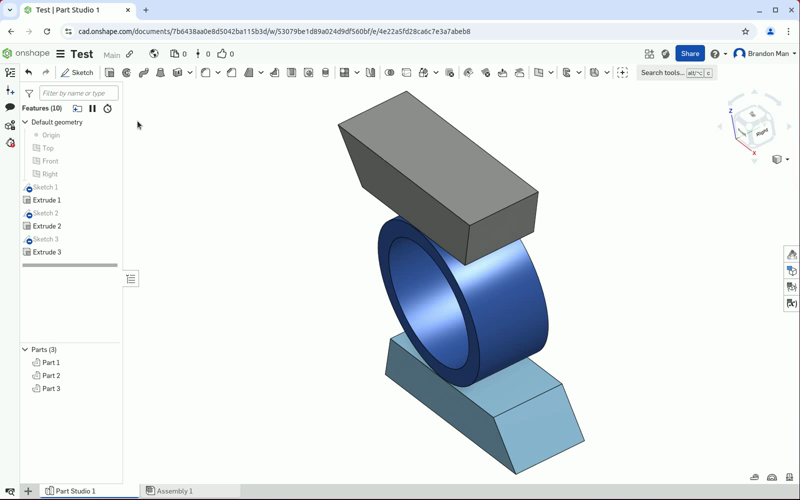
key(right, 2)
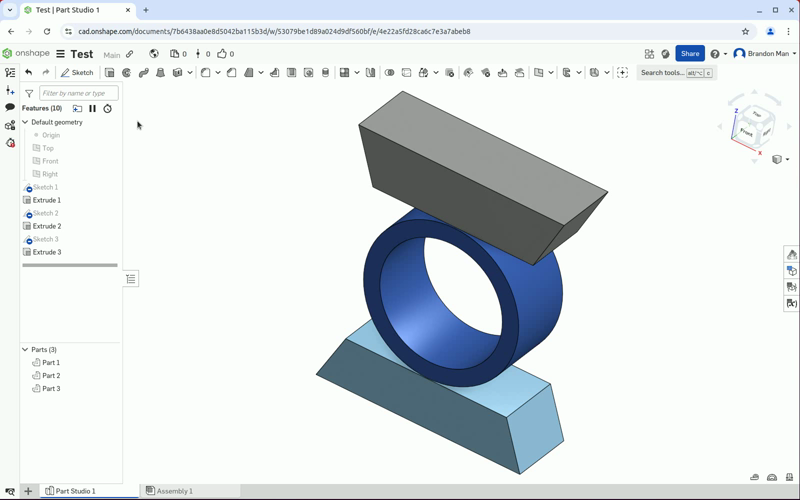
mouse_move(73, 189)
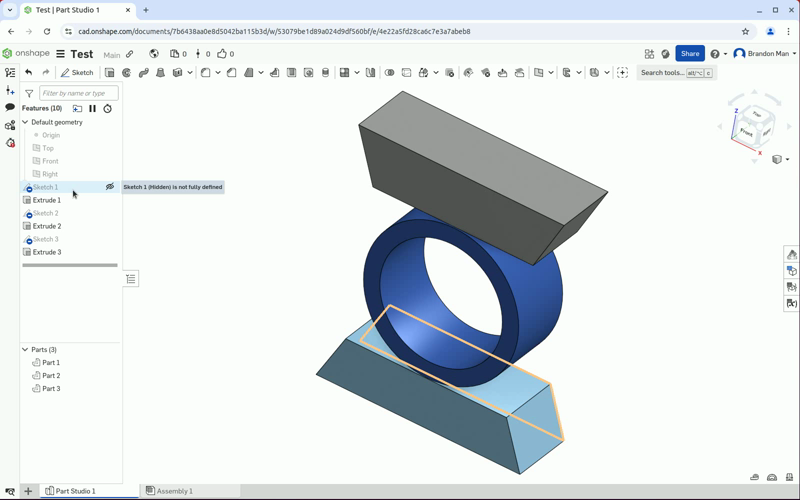
click(73, 189)